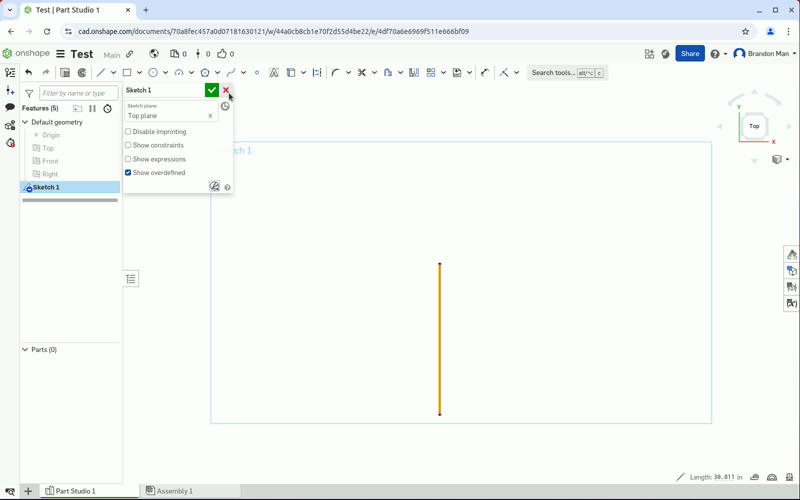
key(shift+h)
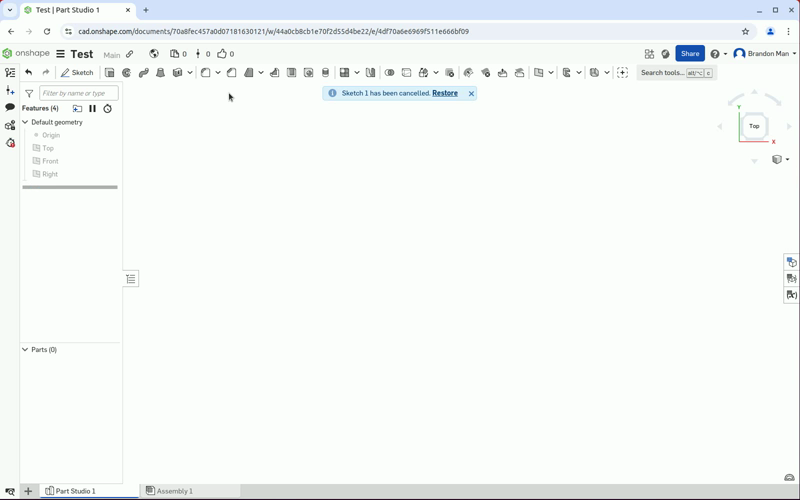
mouse_move(73, 352)
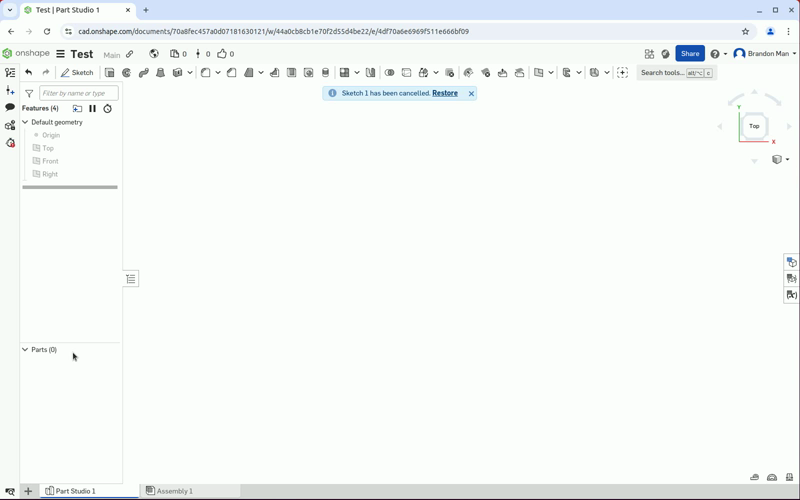
key(y)
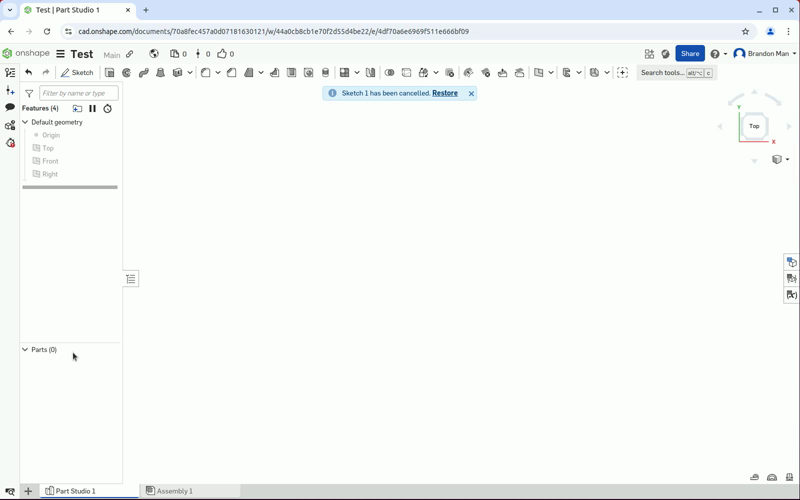
key(shift+p)
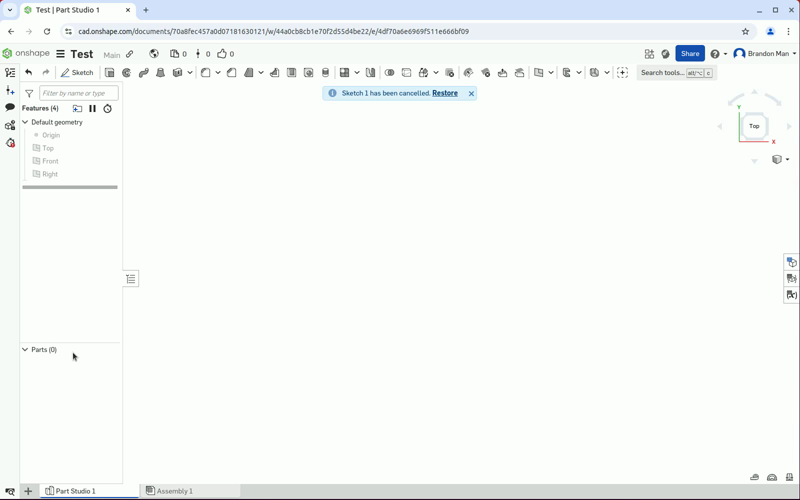
key(space)
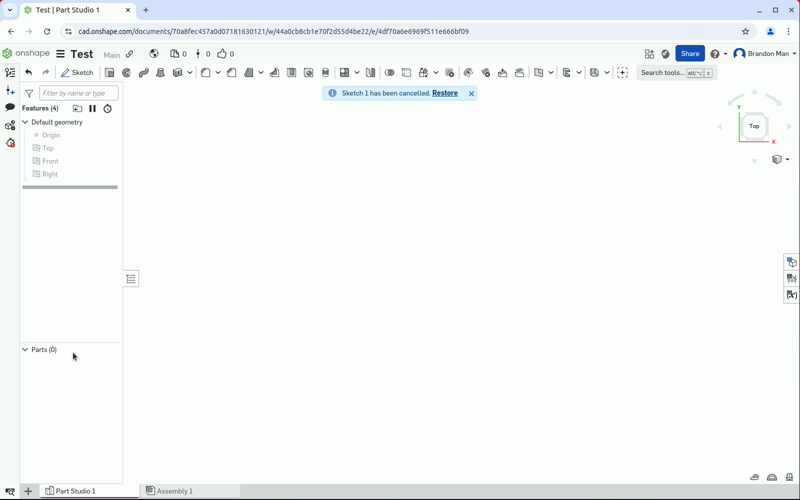
key_down(shift)
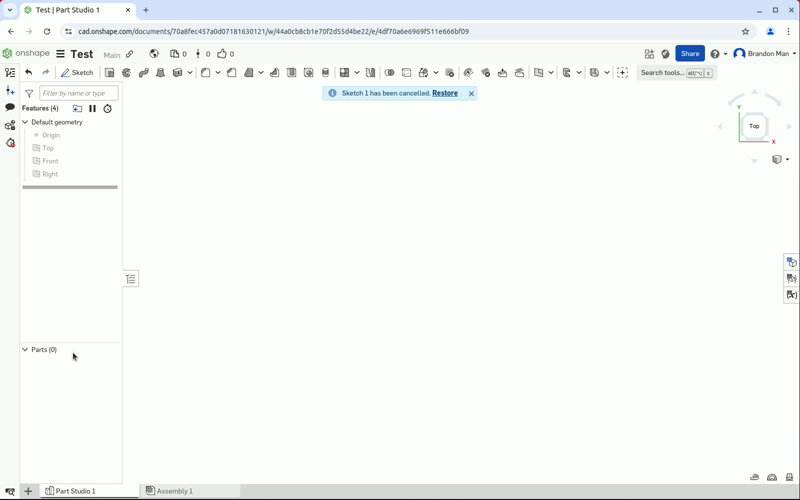
key(up)
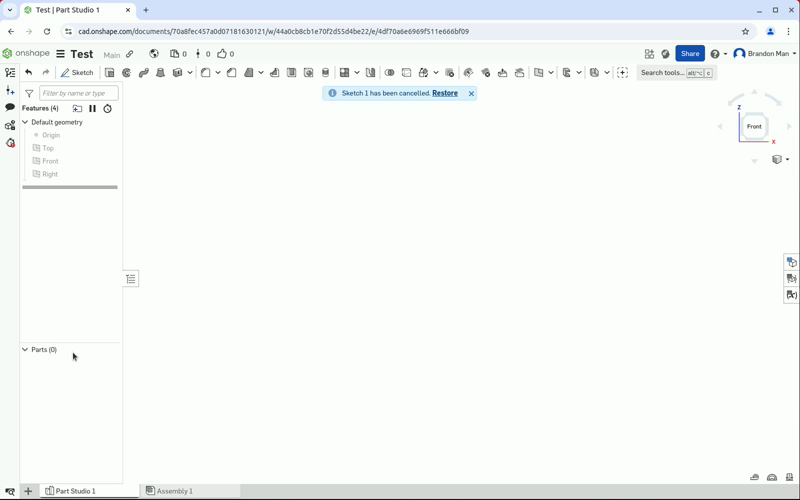
key_up(shift)
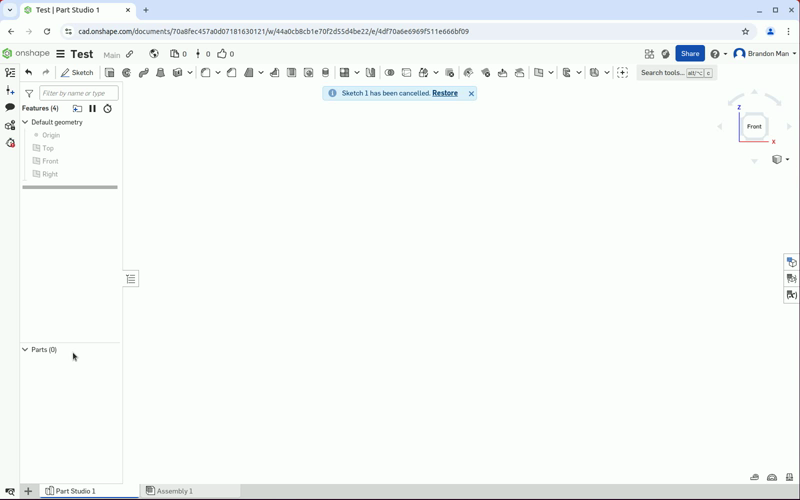
key(space)
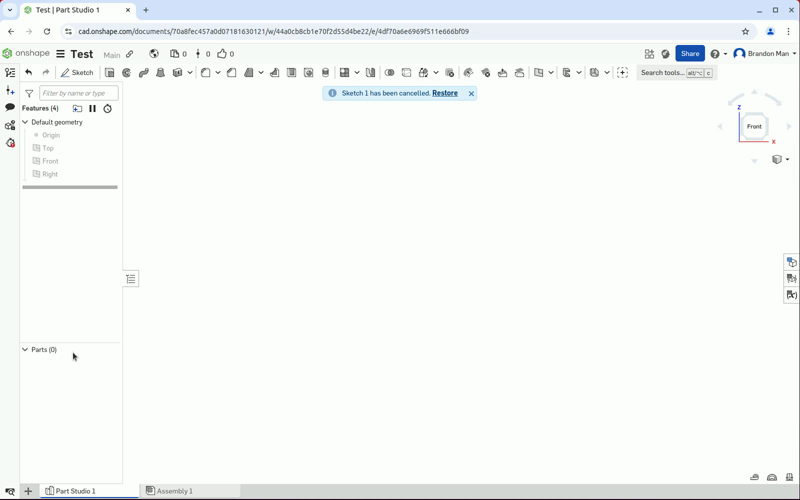
key_down(shift)
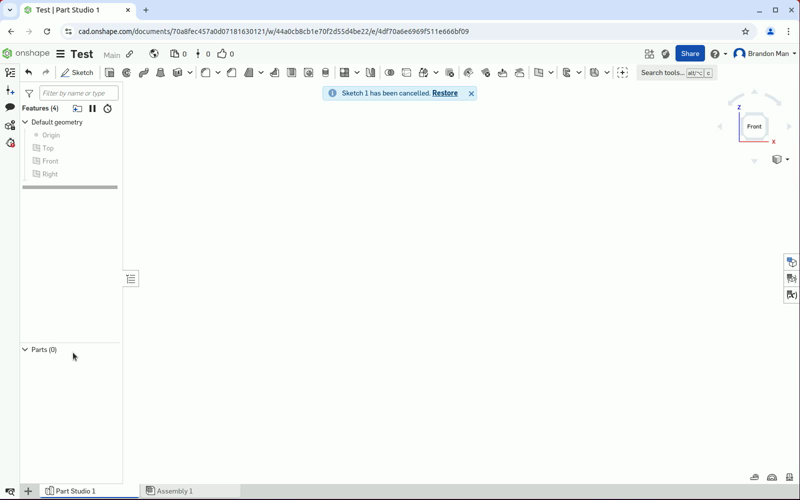
key(left)
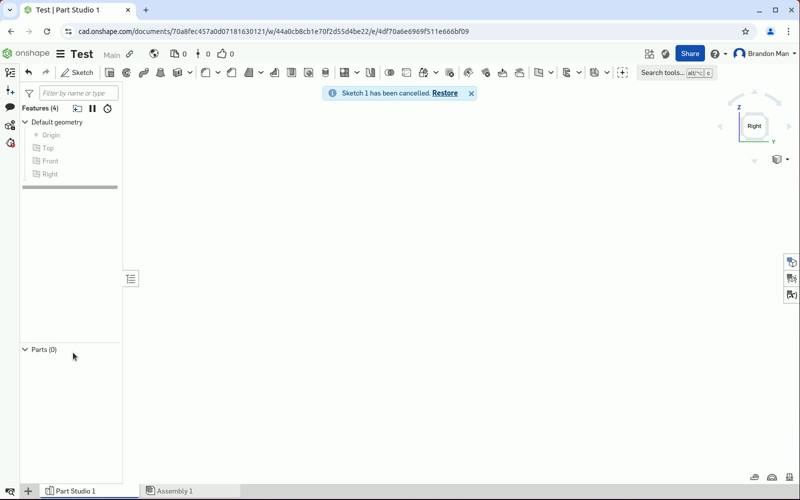
key_up(shift)
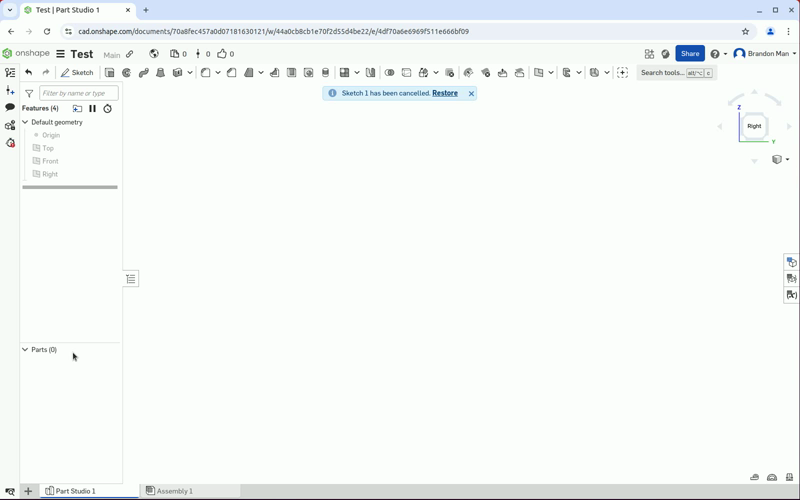
mouse_move(73, 352)
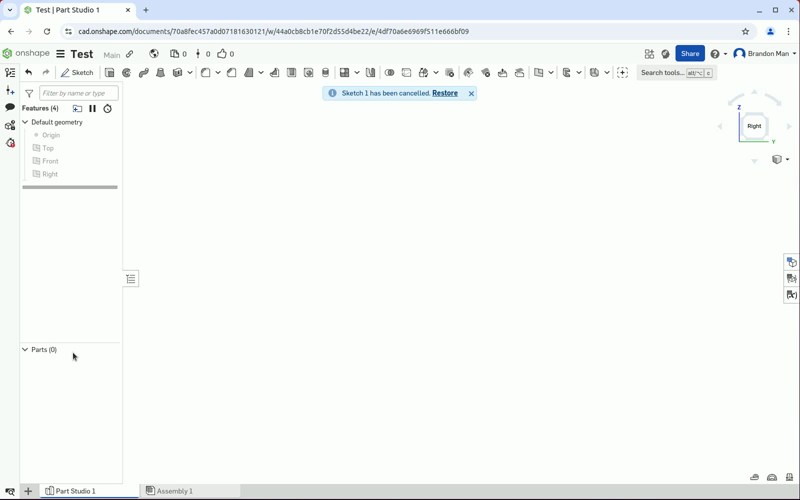
key(shift+y)
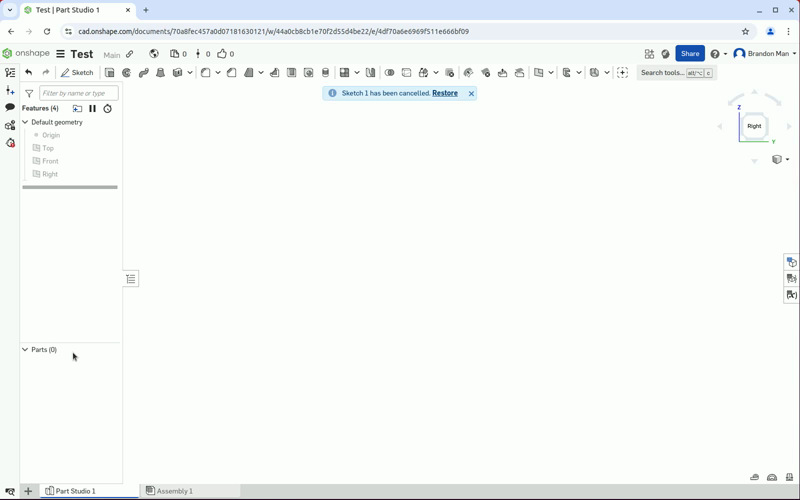
key(shift+s)
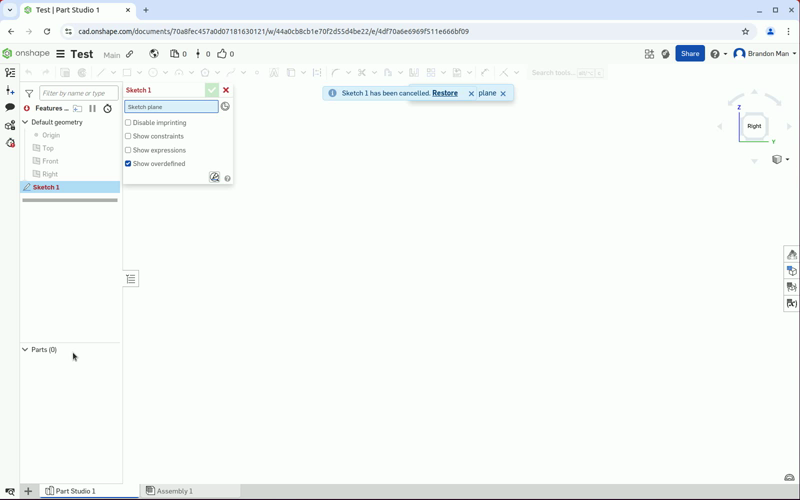
mouse_move(73, 176)
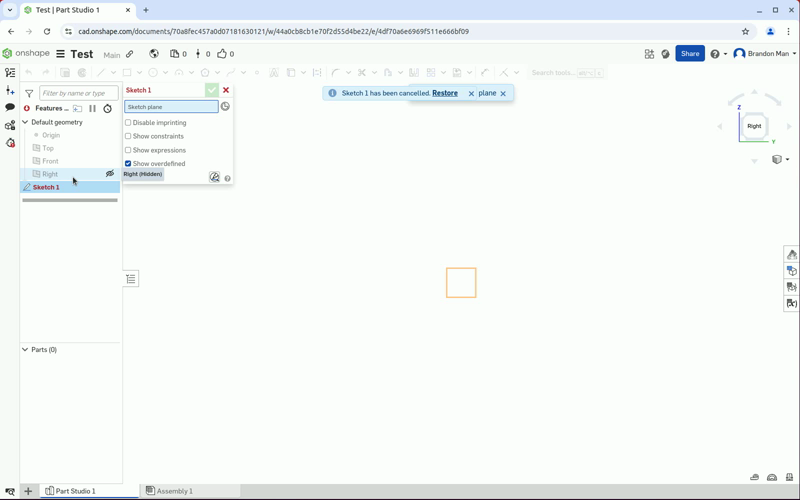
click(73, 176)
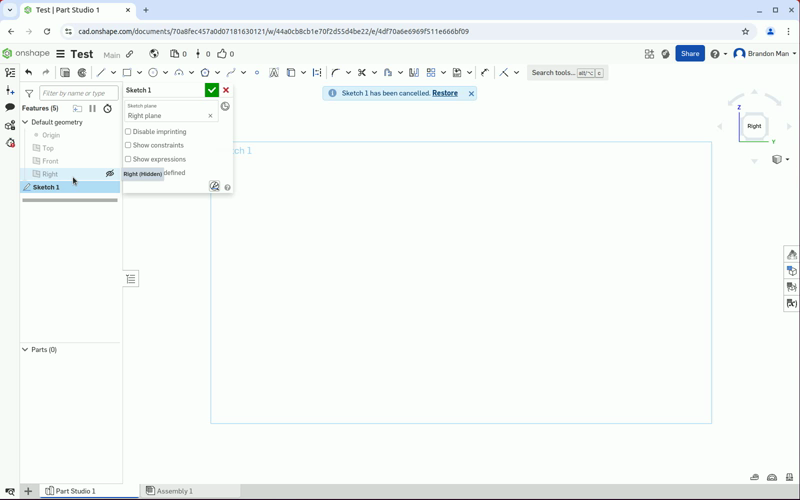
mouse_move(73, 352)
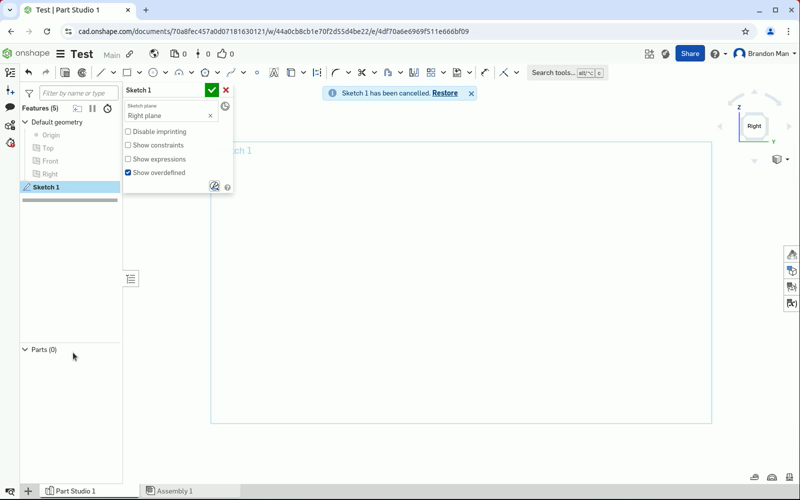
key(y)
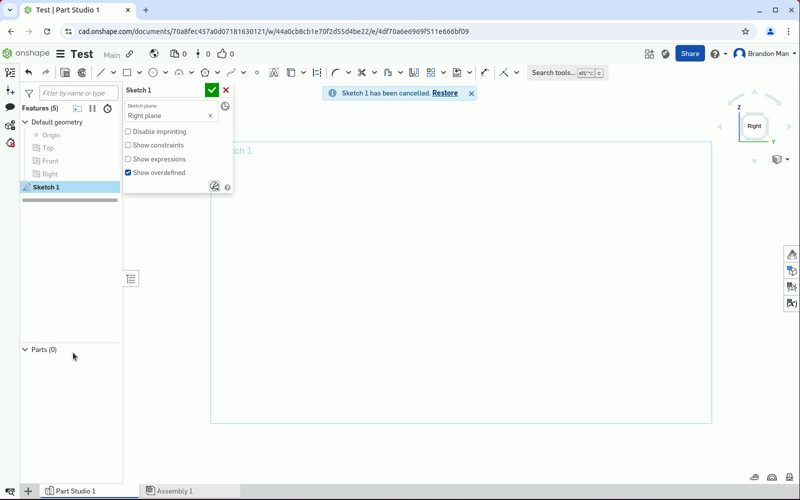
key(l)
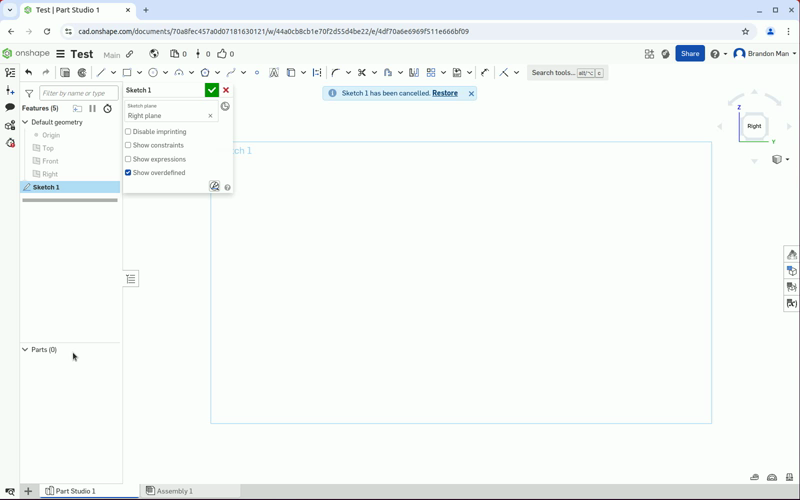
key_down(shift)
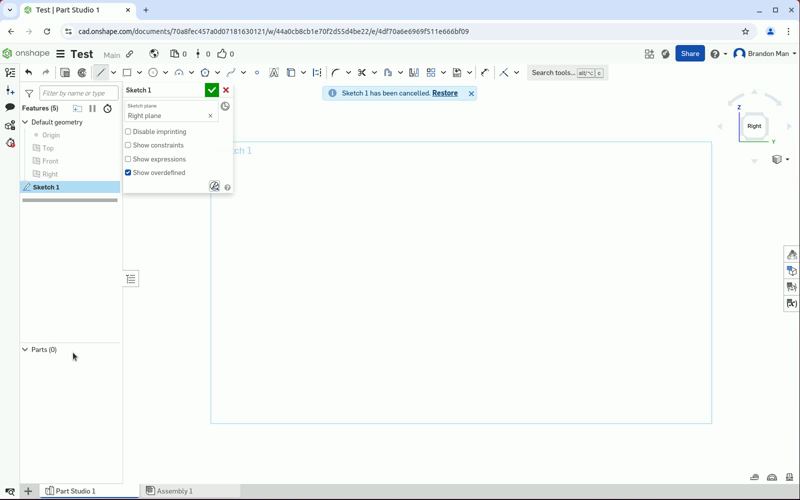
mouse_move(406, 340)
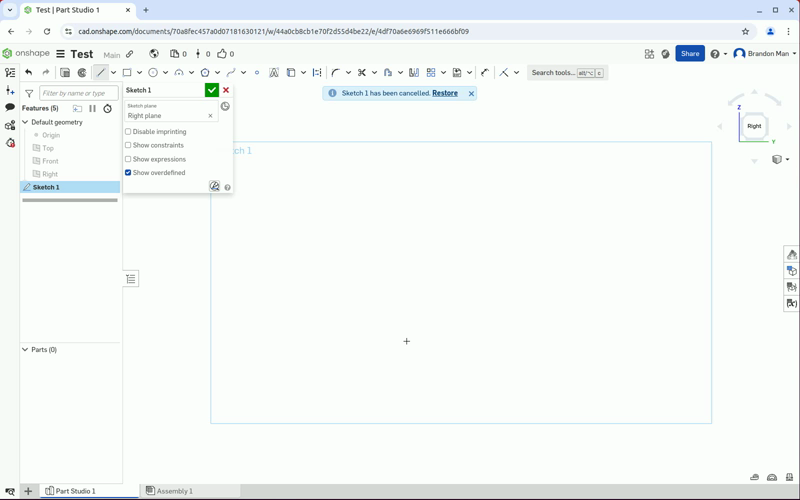
click(406, 340)
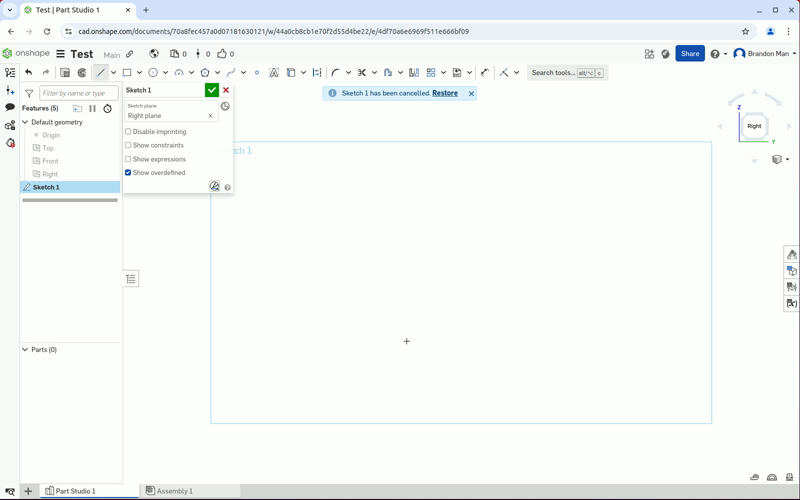
key_up(shift)
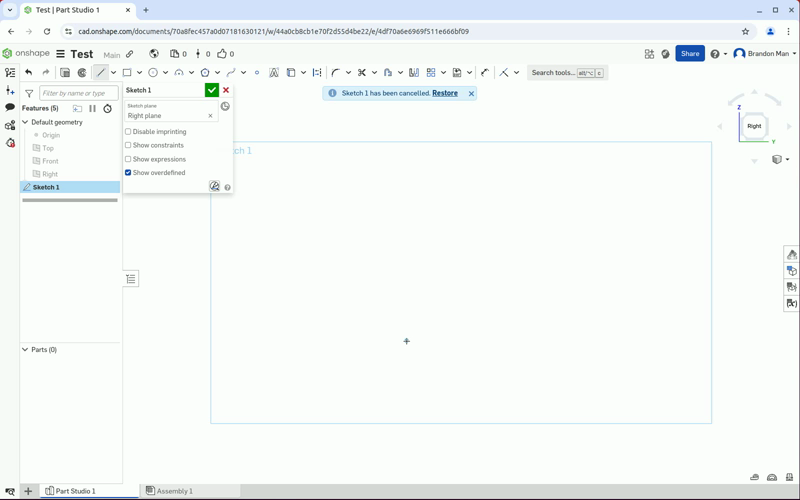
key_down(shift)
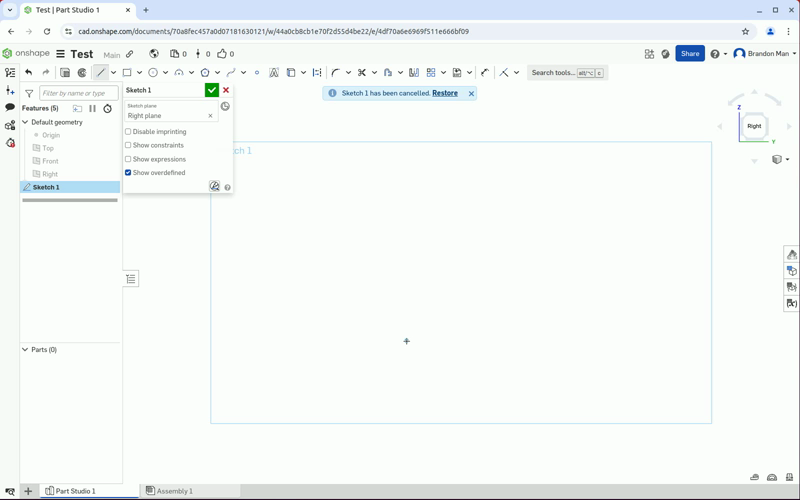
mouse_move(477, 340)
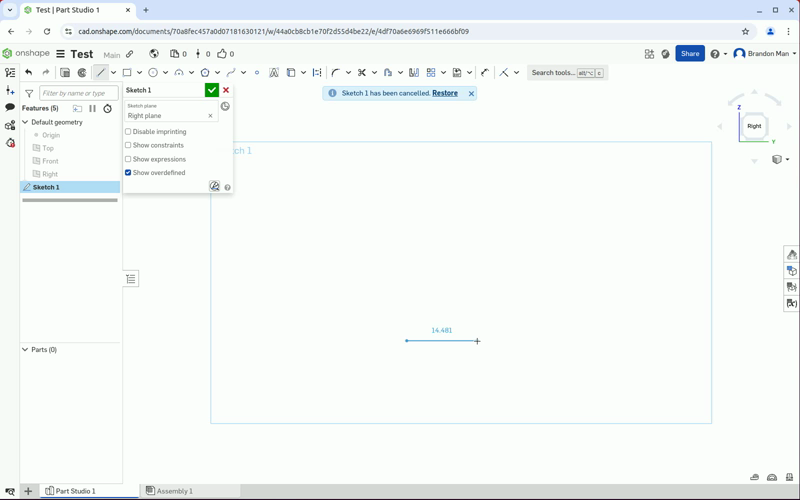
click(477, 340)
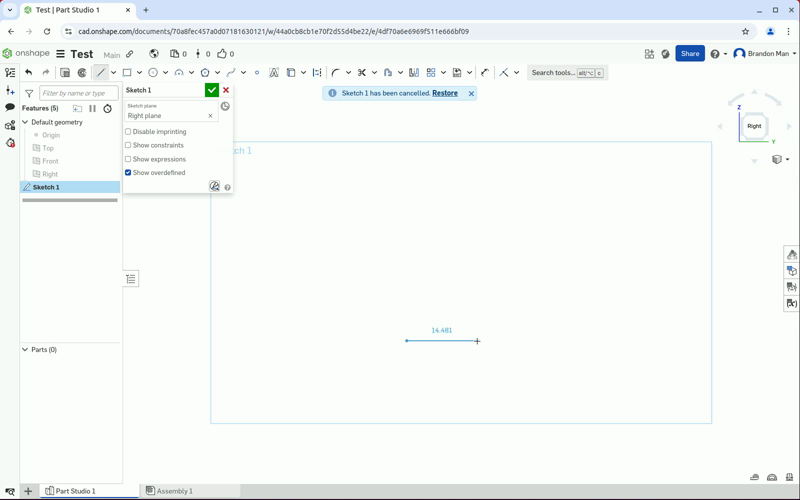
key_up(shift)
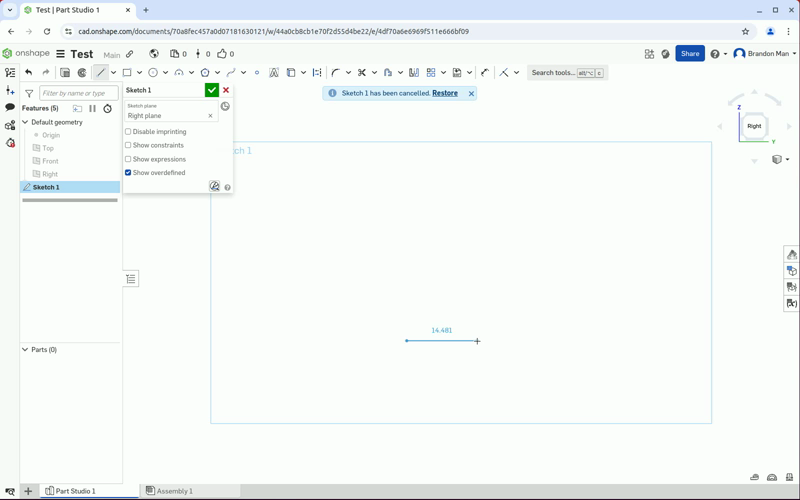
key_down(shift)
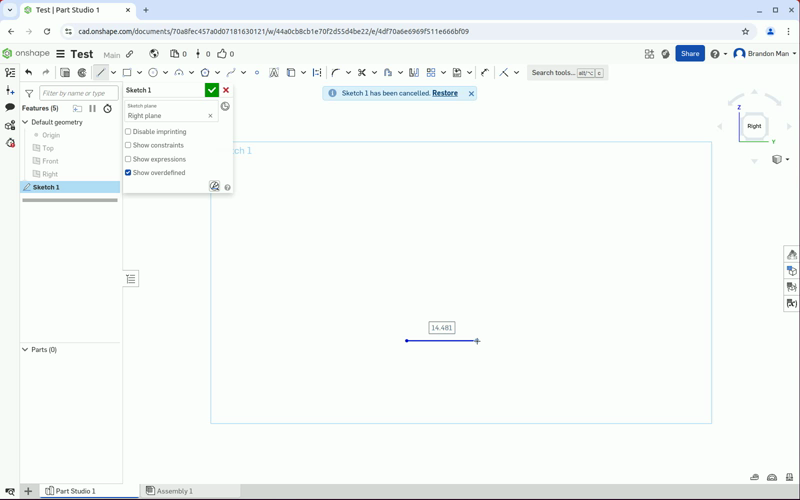
mouse_move(477, 255)
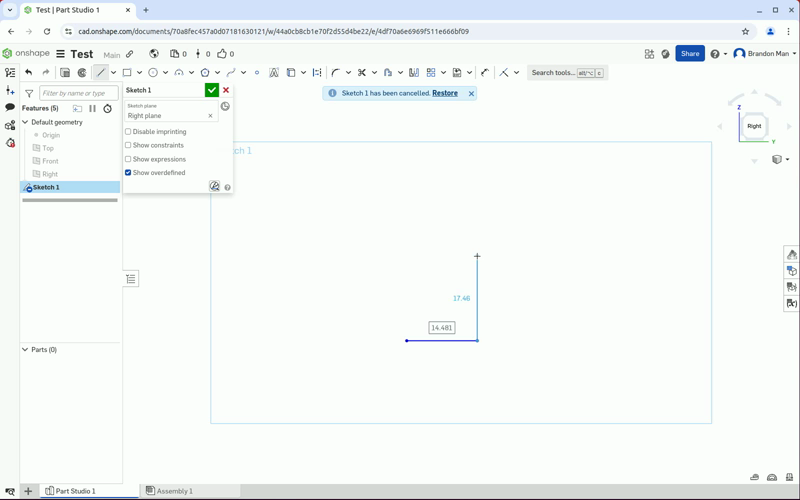
click(477, 255)
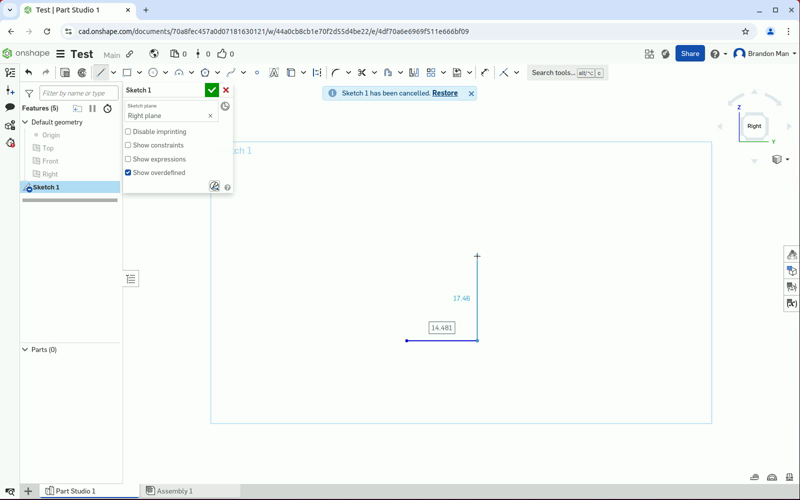
key_up(shift)
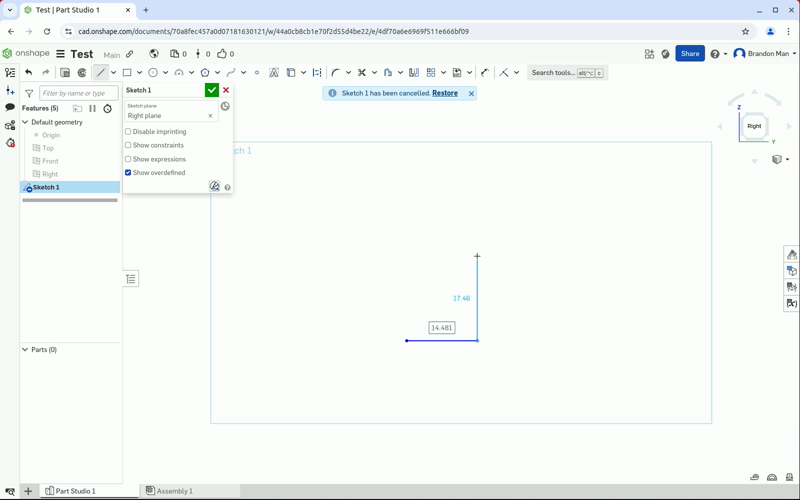
key_down(shift)
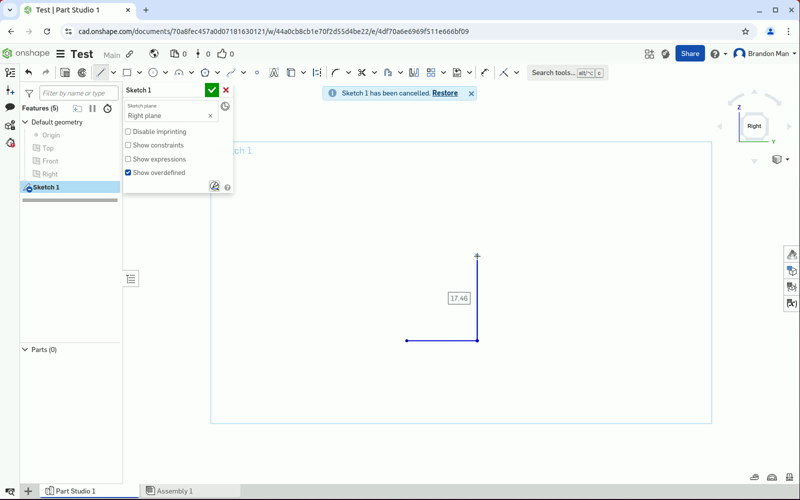
mouse_move(507, 255)
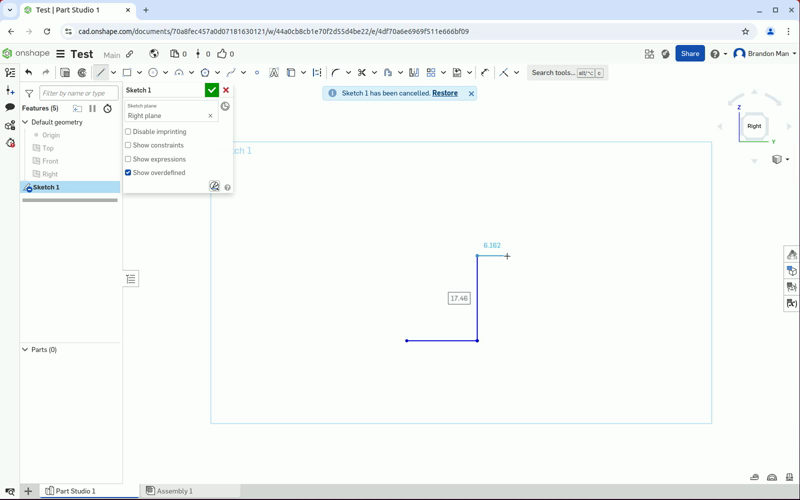
mouse_move(435, 255)
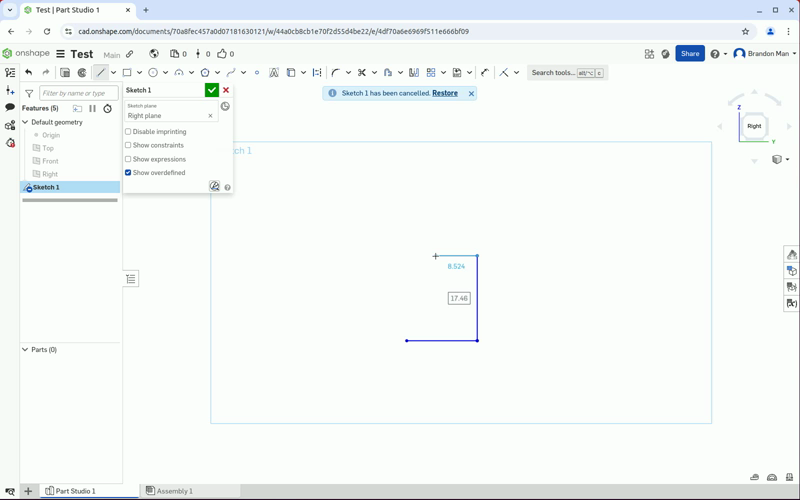
click(435, 255)
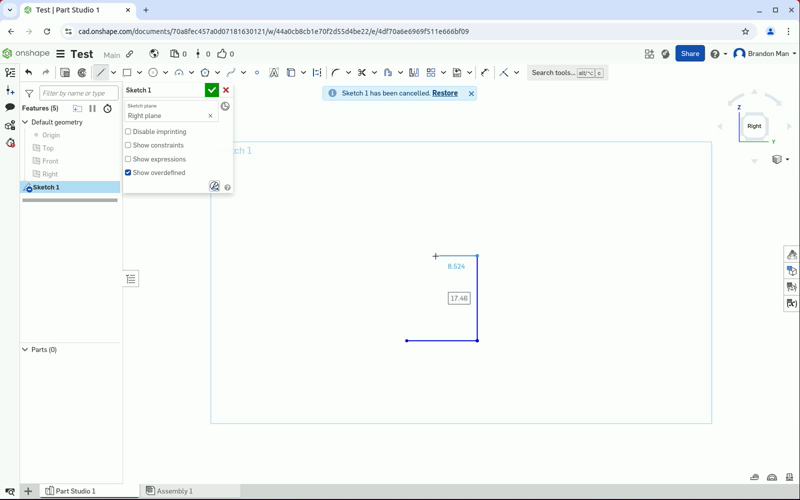
key_up(shift)
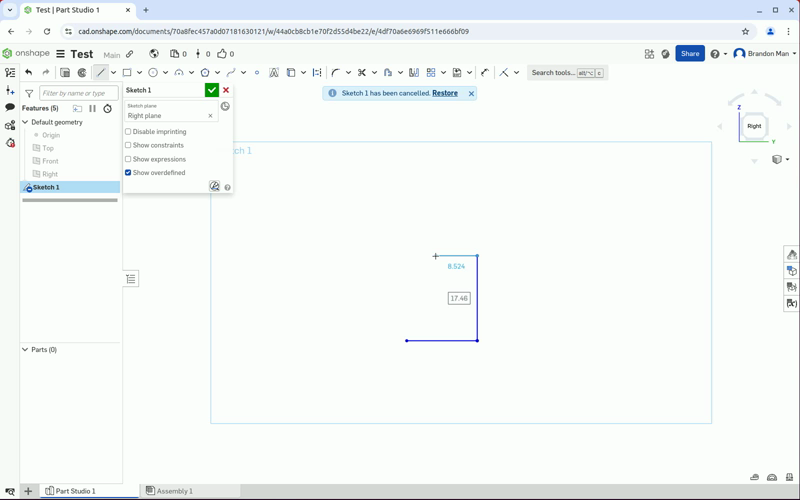
key_down(shift)
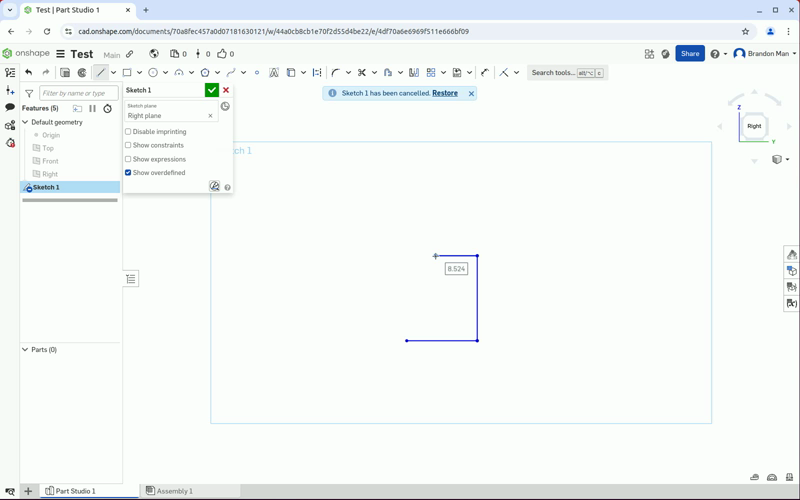
mouse_move(465, 255)
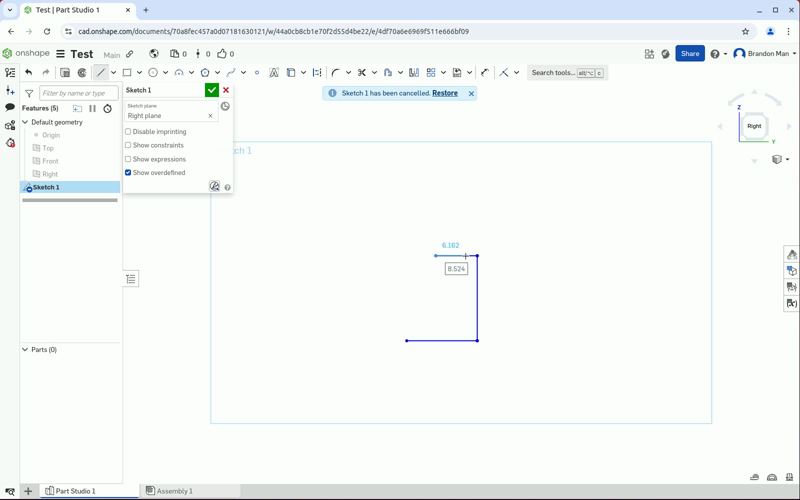
mouse_move(435, 311)
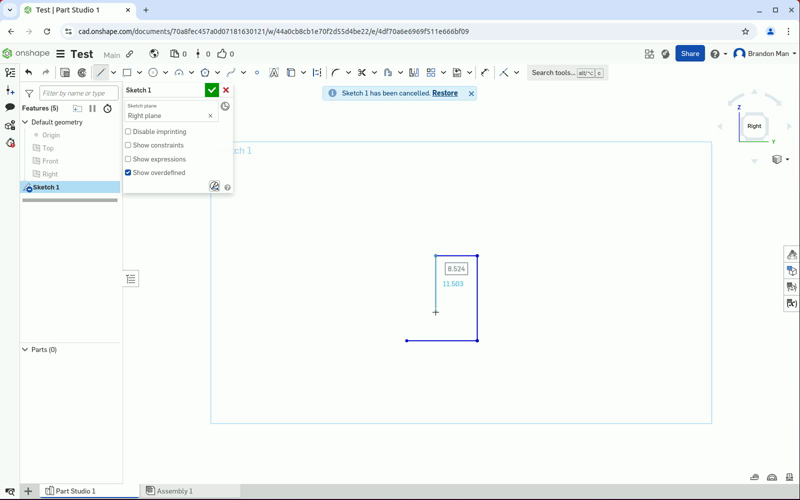
click(435, 311)
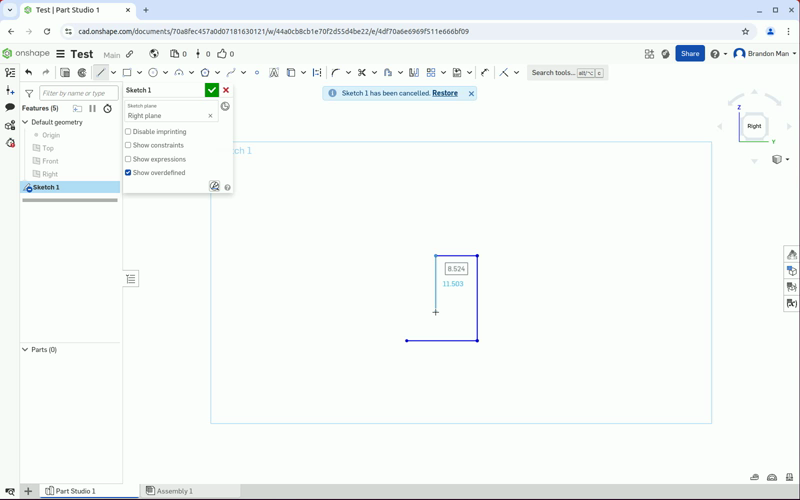
key_up(shift)
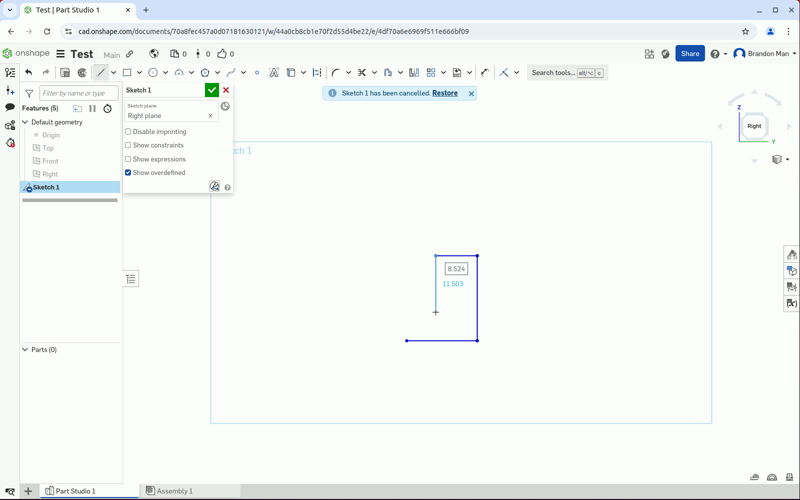
key_down(shift)
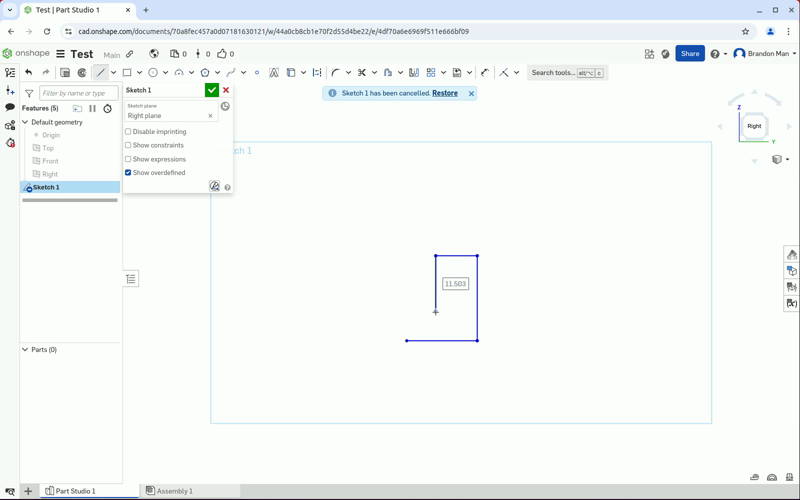
mouse_move(465, 311)
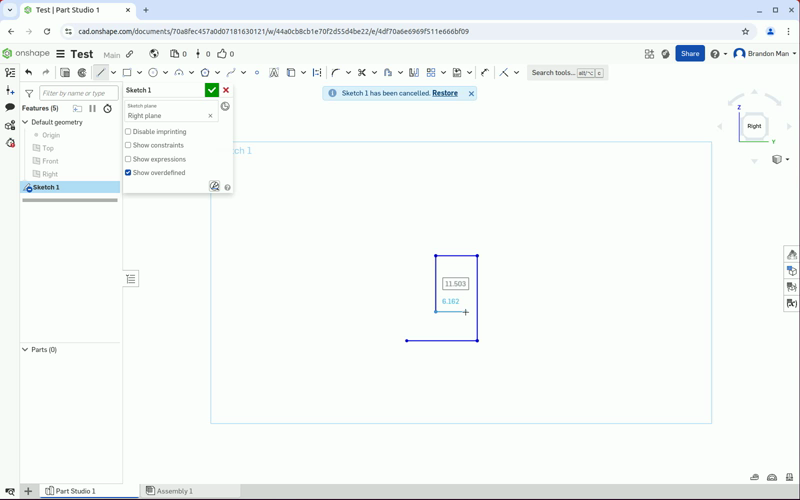
mouse_move(406, 311)
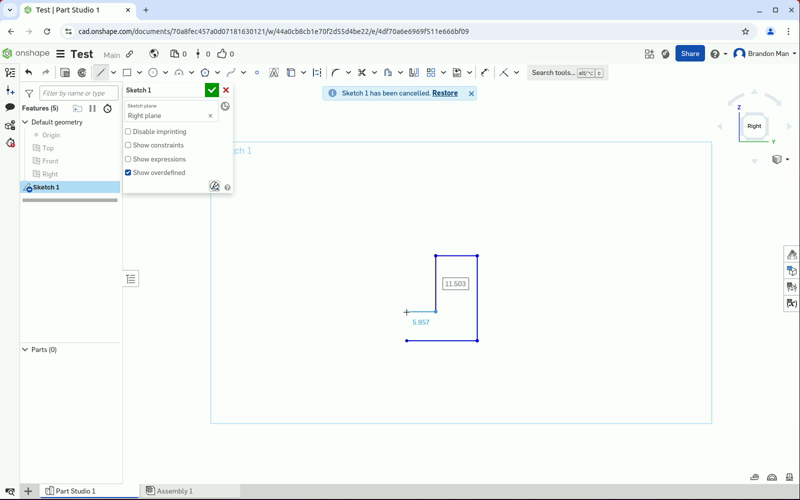
click(406, 311)
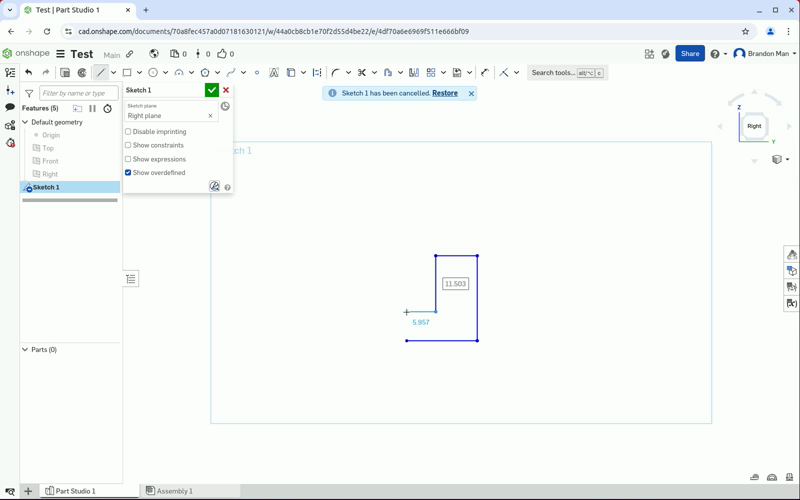
key_up(shift)
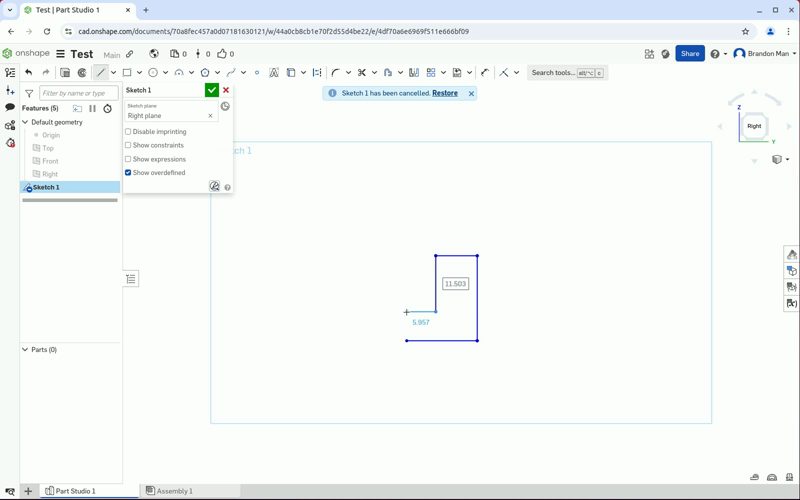
mouse_move(436, 311)
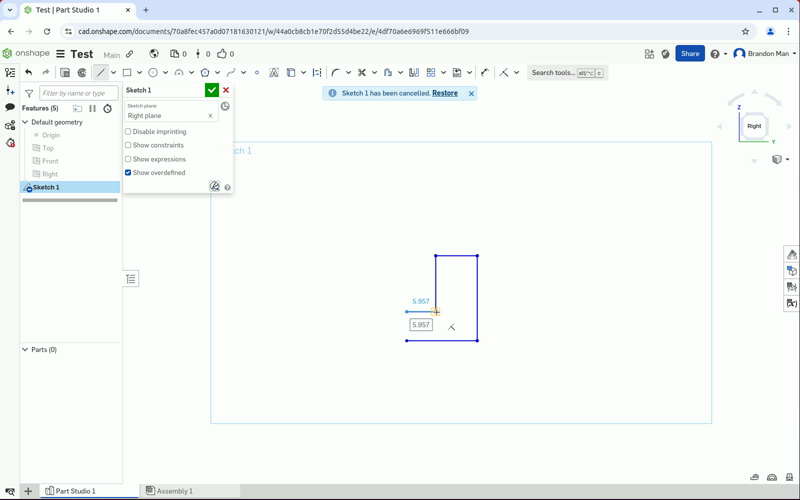
key_down(shift)
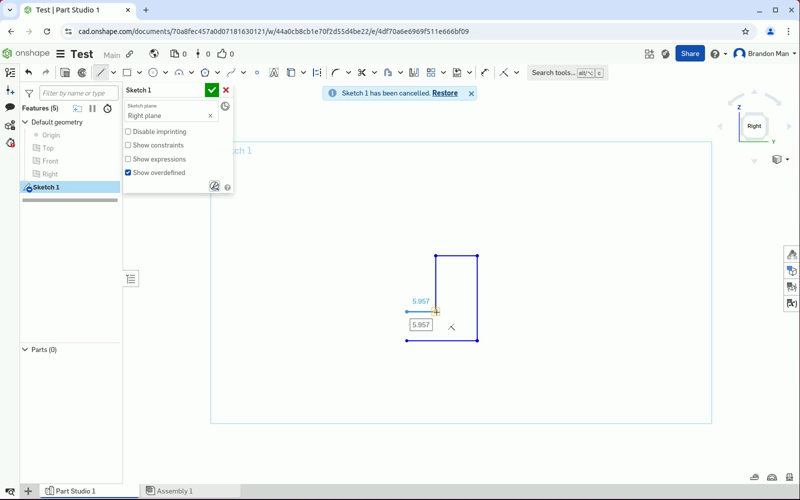
mouse_move(406, 340)
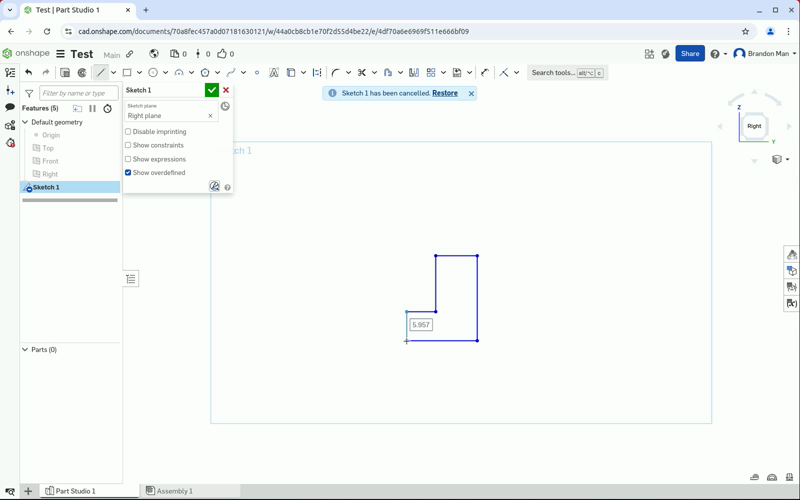
key_up(shift)
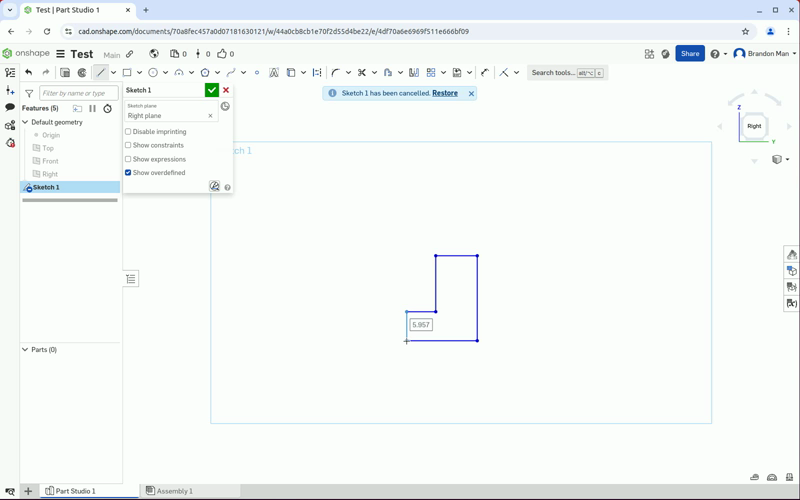
click(406, 340)
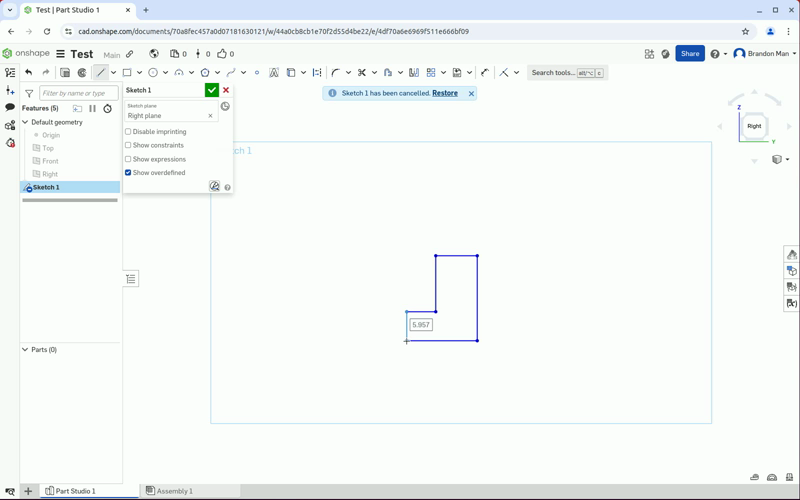
key(esc)
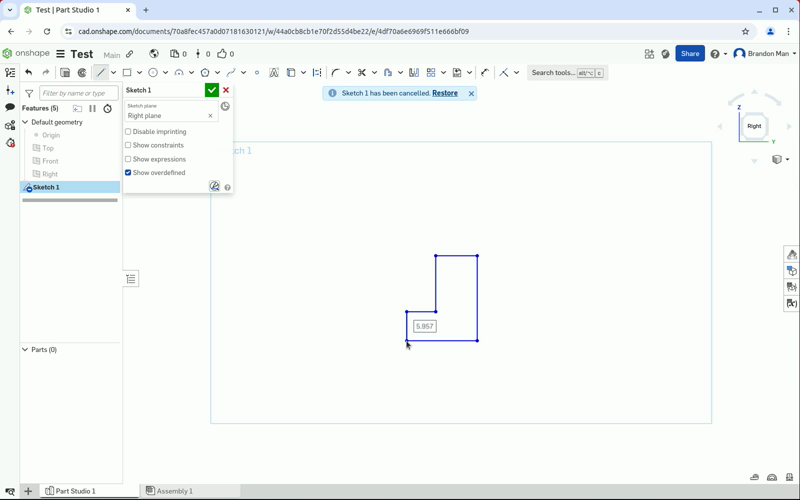
mouse_move(428, 319)
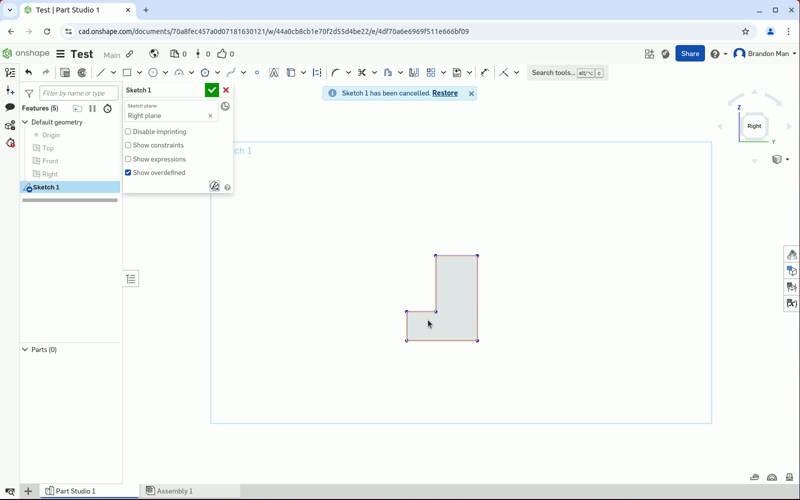
click(428, 319)
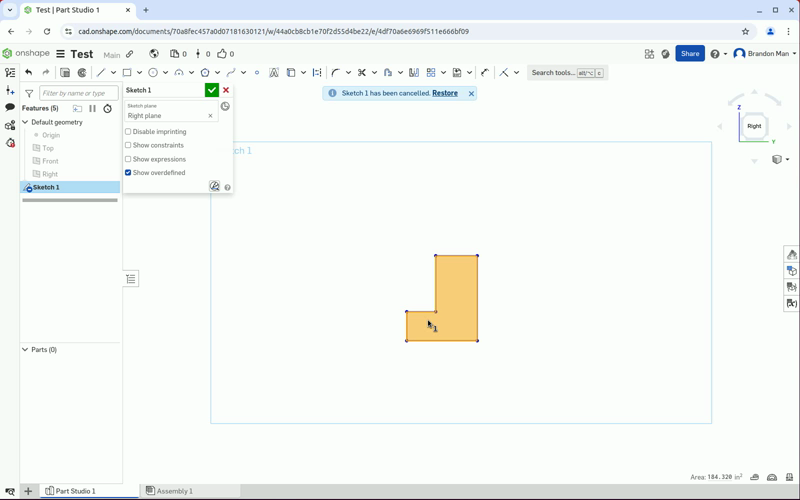
mouse_move(73, 352)
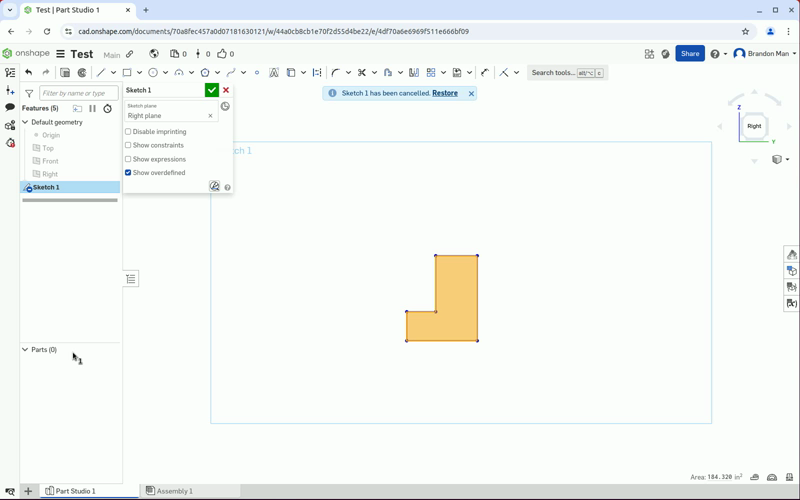
key(shift+y)
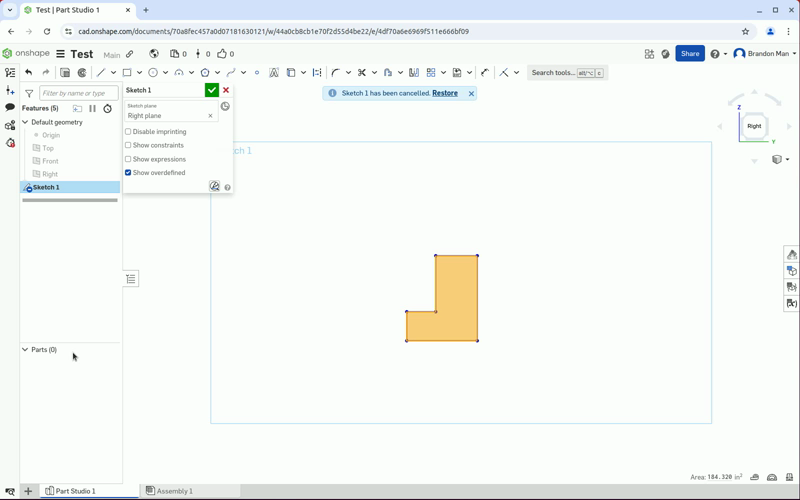
key(shift+e)
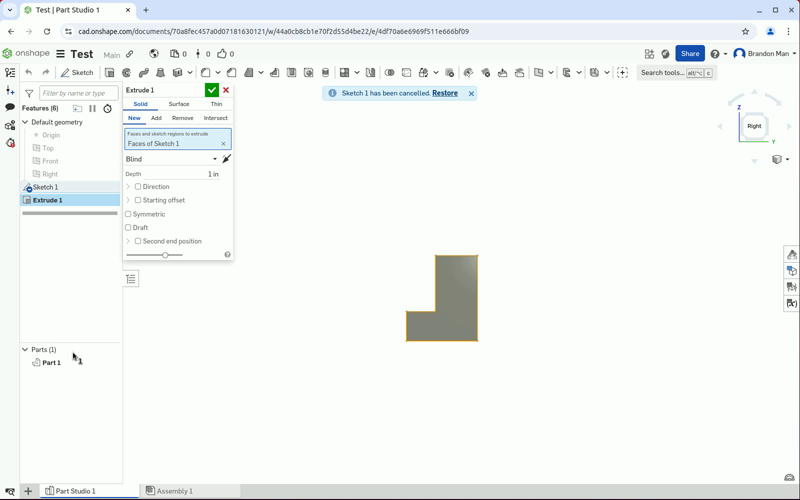
mouse_move(143, 106)
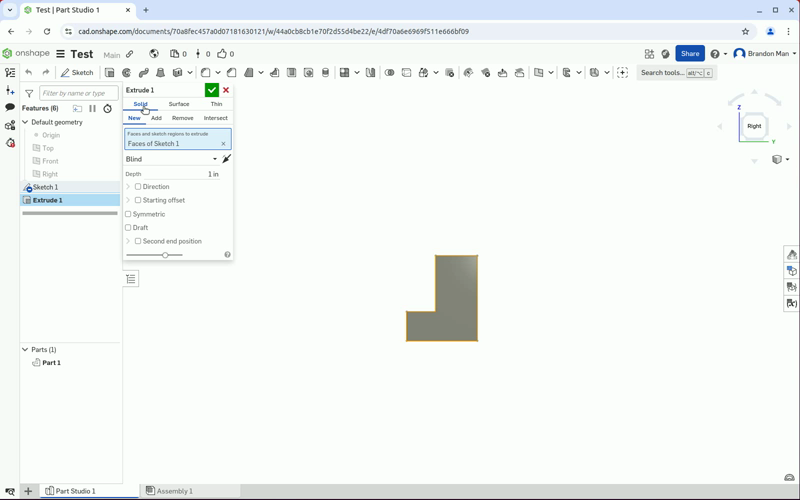
click(143, 106)
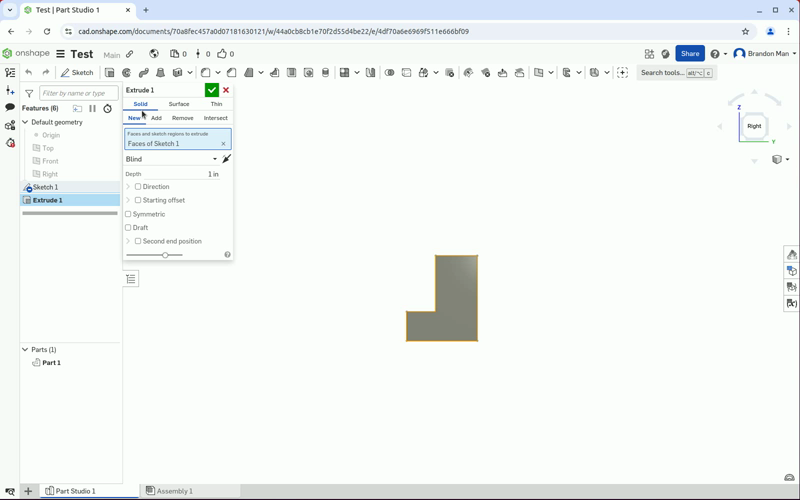
mouse_move(137, 120)
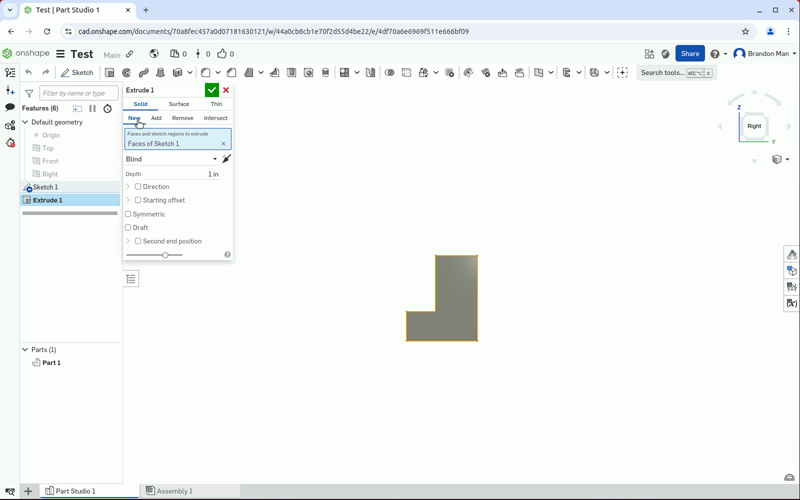
click(137, 120)
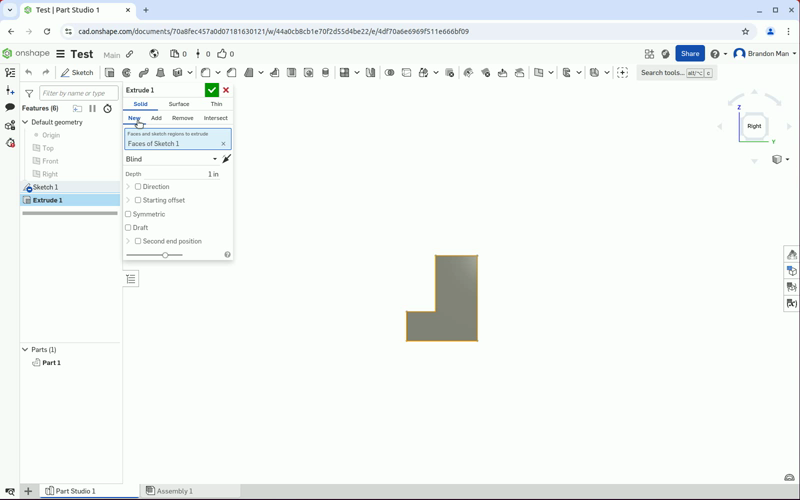
key(tab, 4)
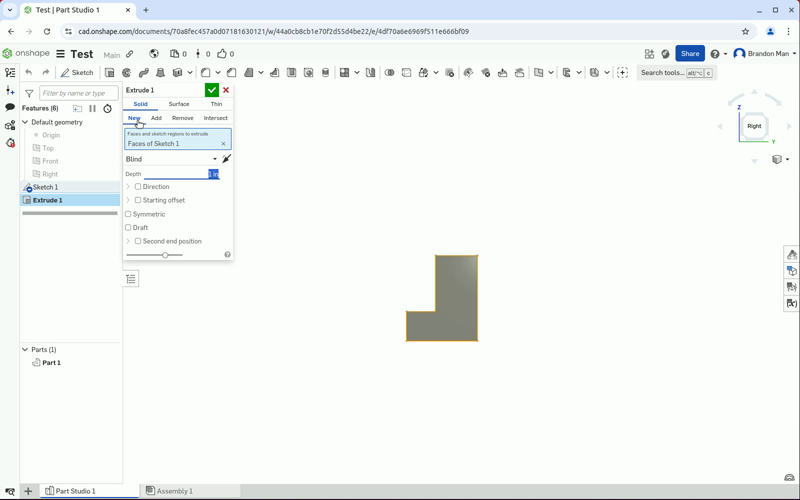
text(23.108)
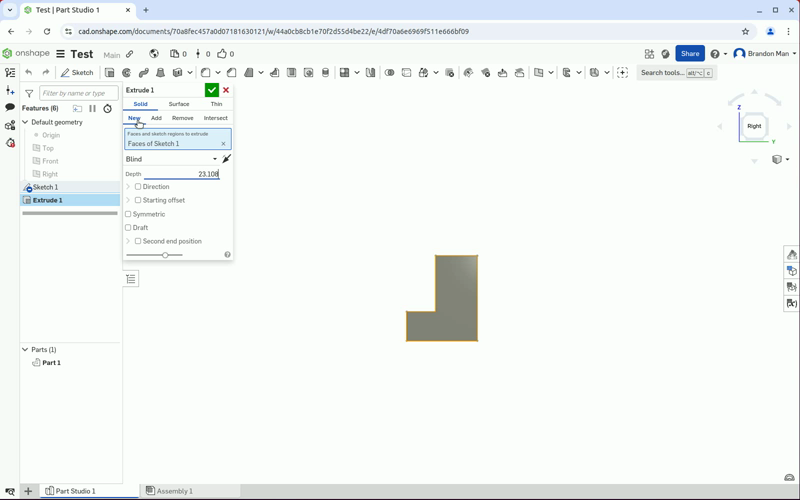
key(enter)
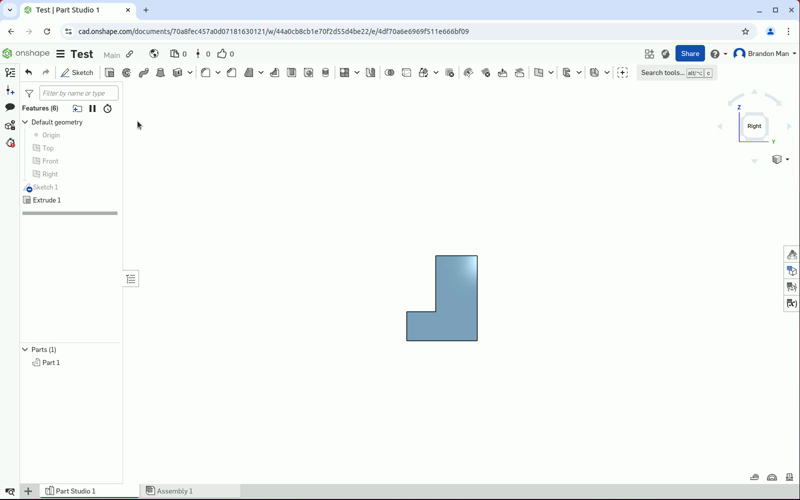
key(shift+h)
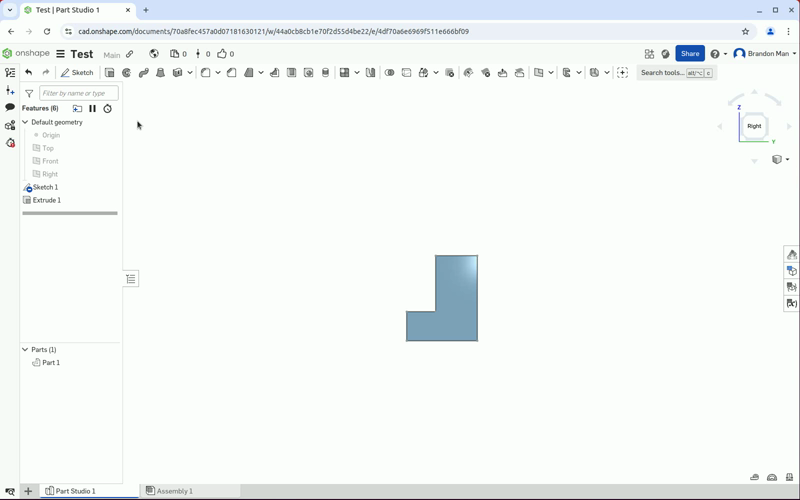
key(shift+h)
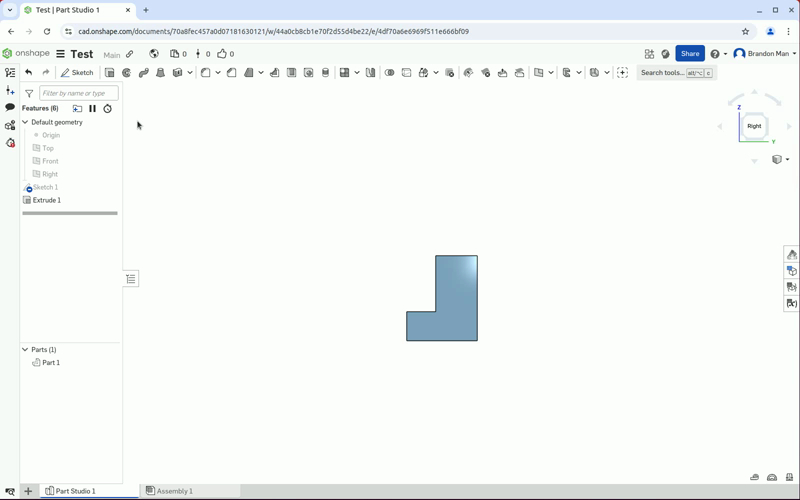
mouse_move(73, 189)
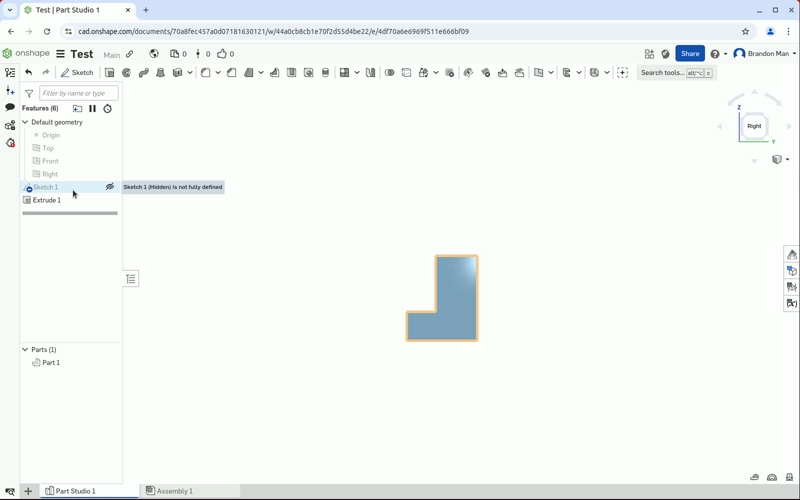
click(73, 189)
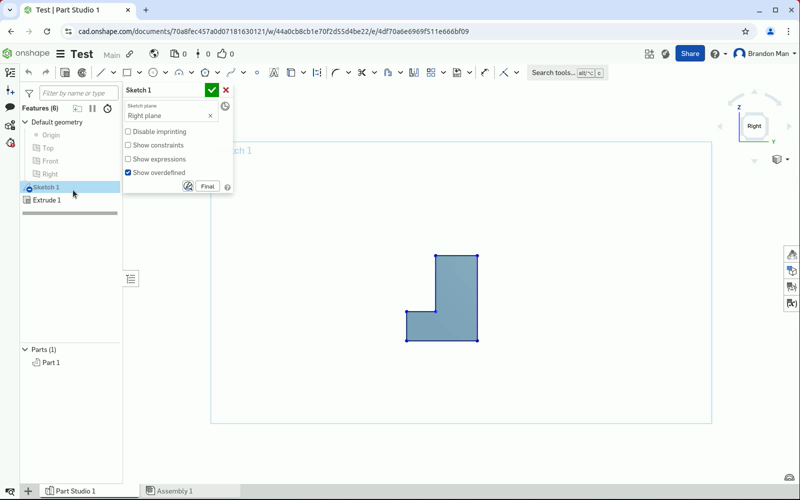
mouse_move(229, 92)
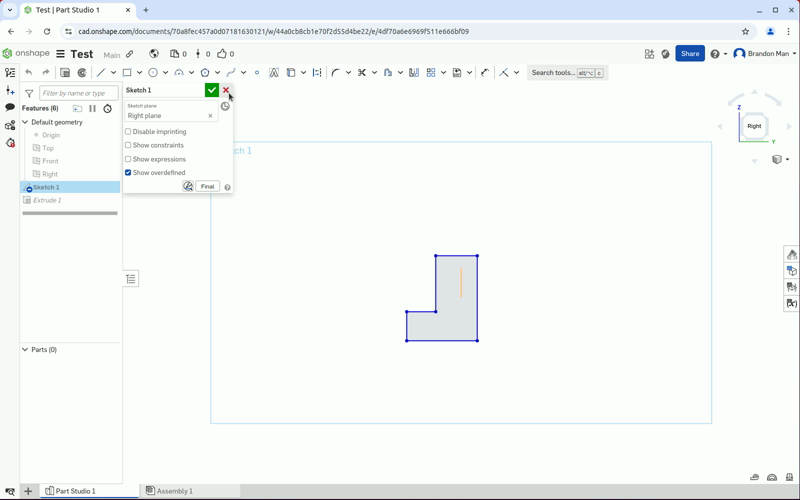
click(229, 92)
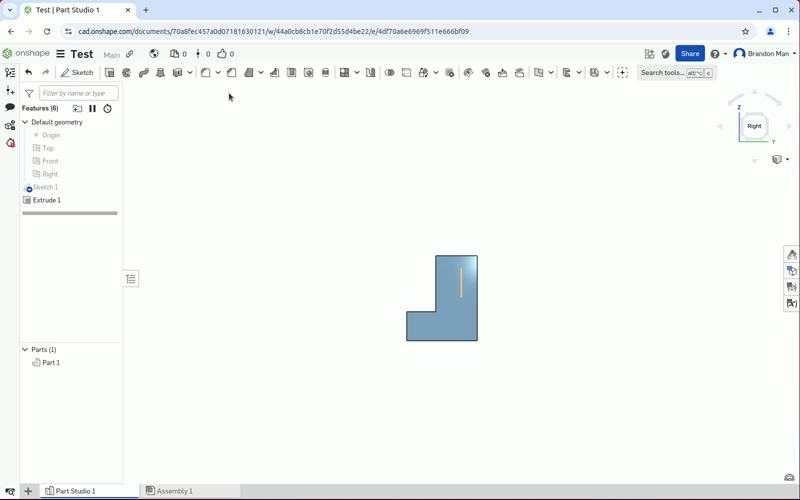
mouse_move(73, 352)
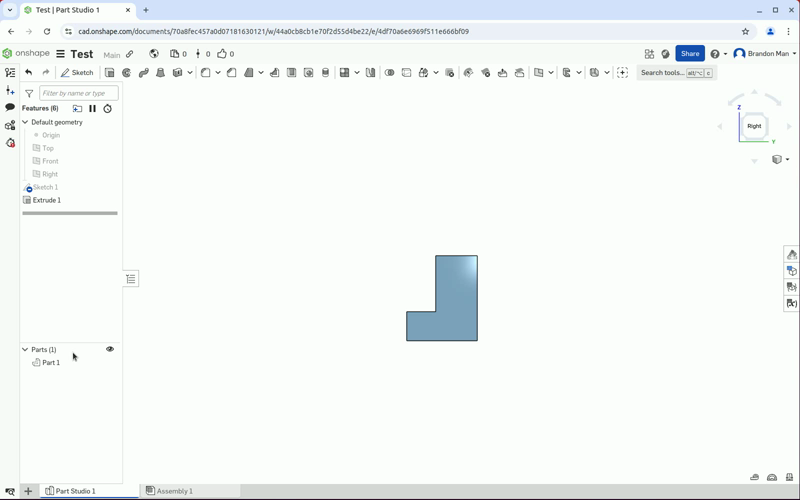
key(y)
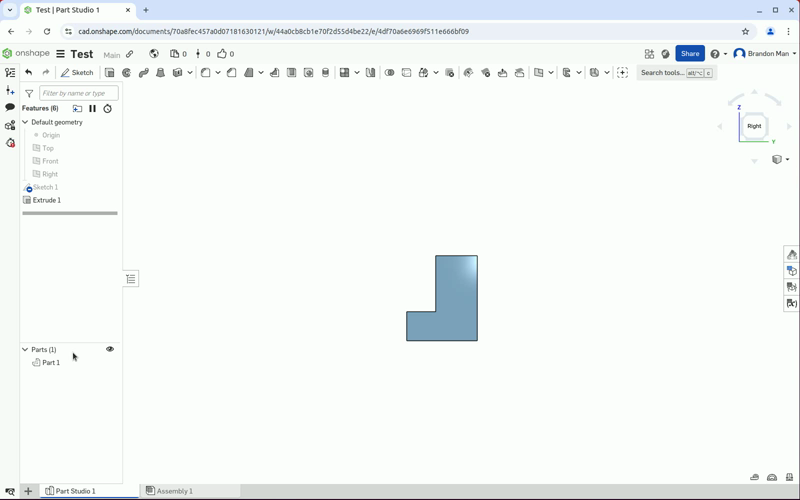
key(shift+p)
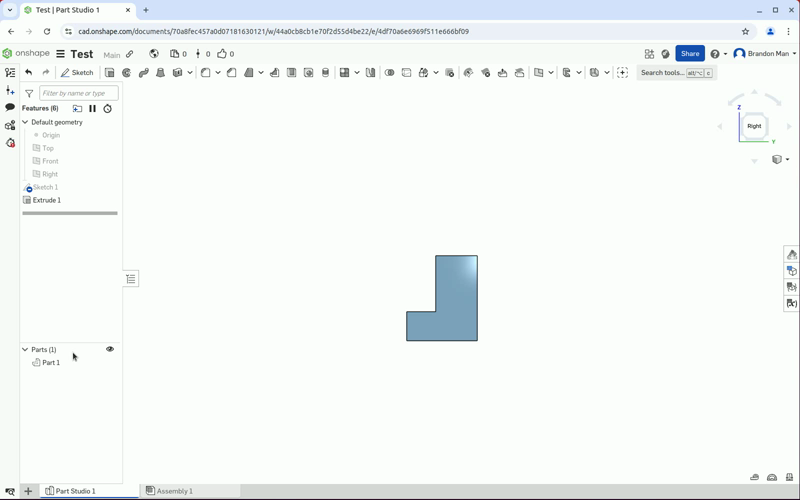
key(space)
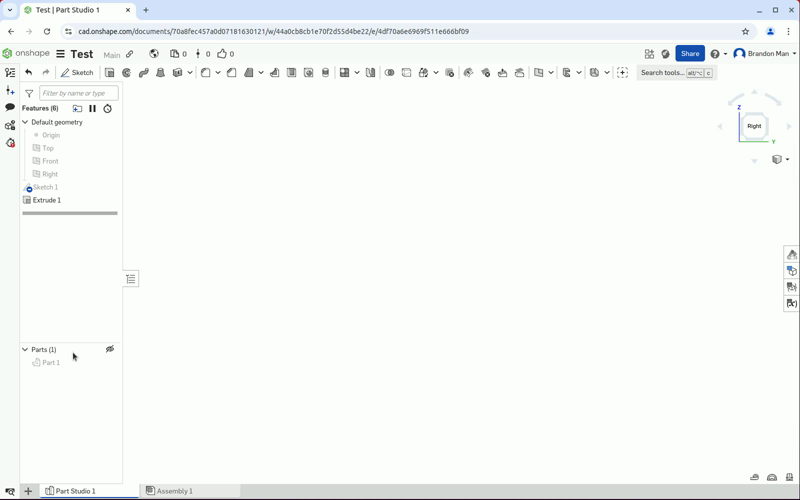
key_down(shift)
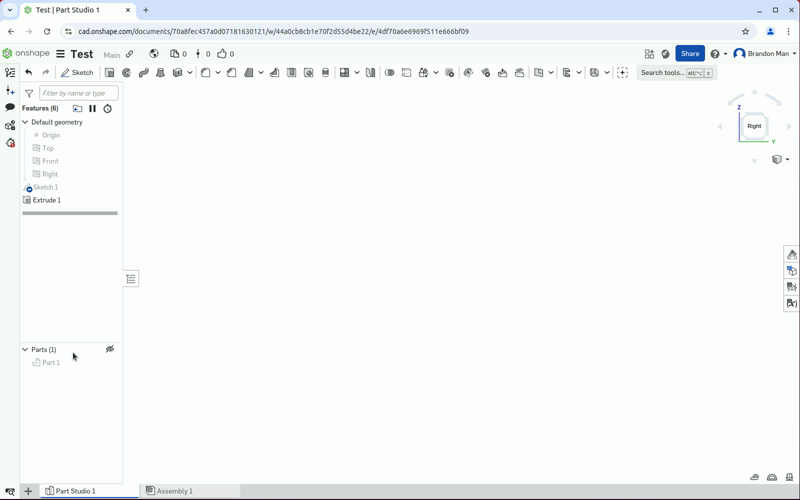
key(right)
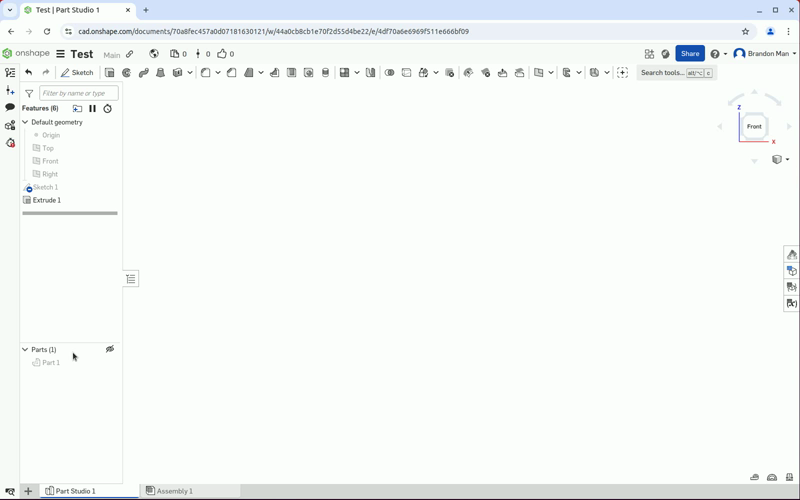
key_up(shift)
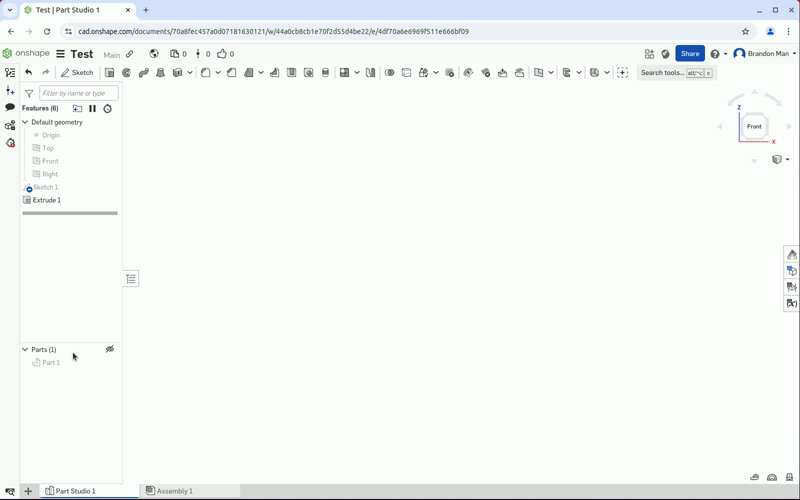
mouse_move(73, 352)
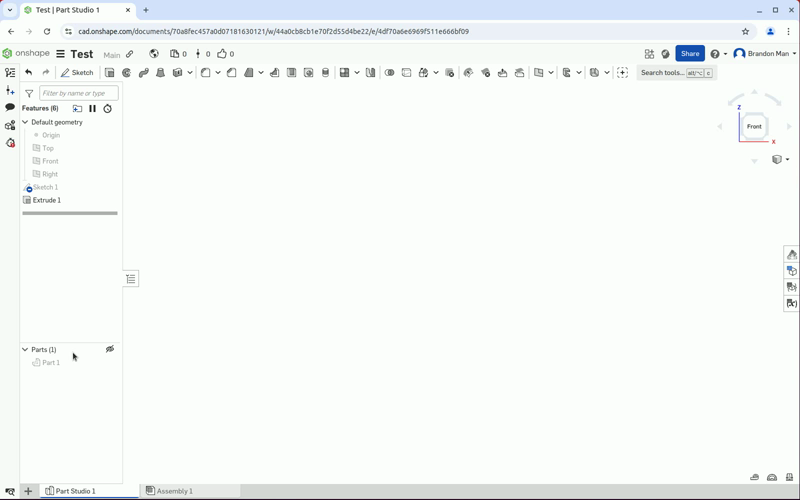
key(shift+y)
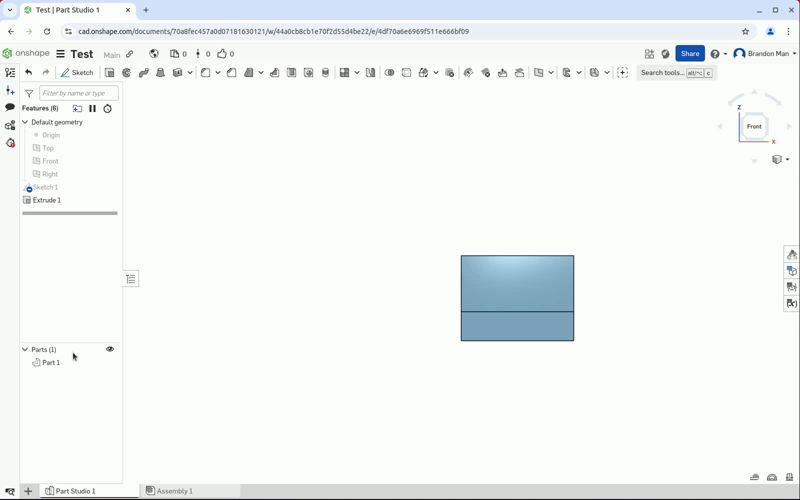
mouse_move(541, 75)
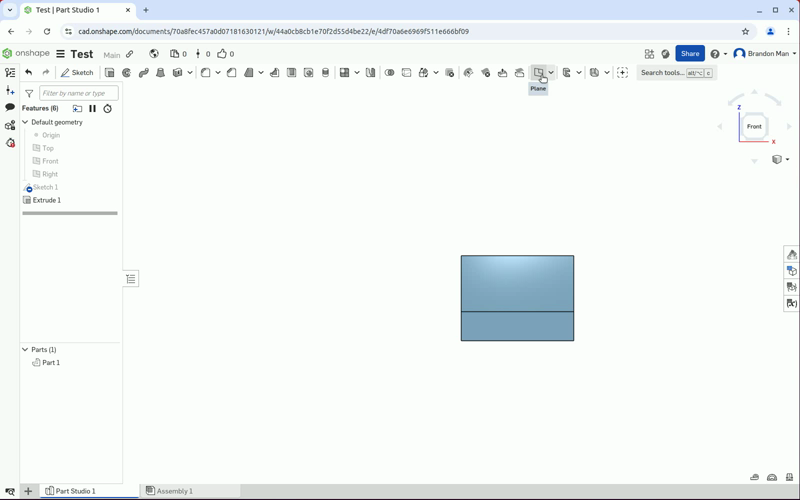
click(541, 75)
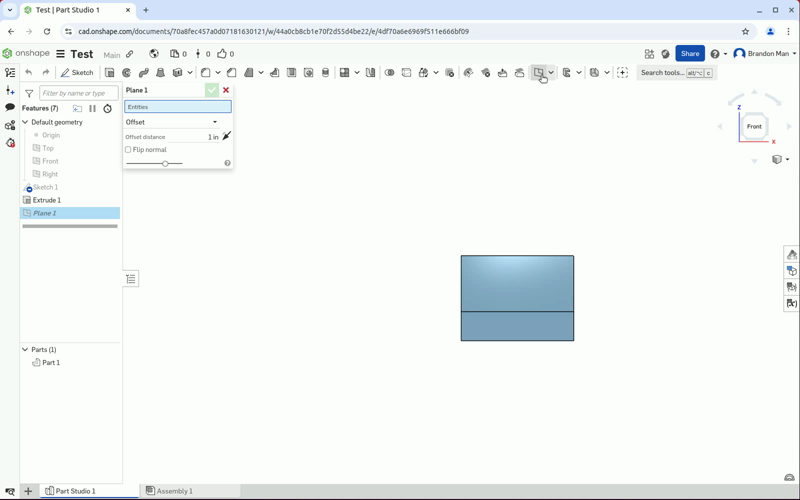
mouse_move(73, 163)
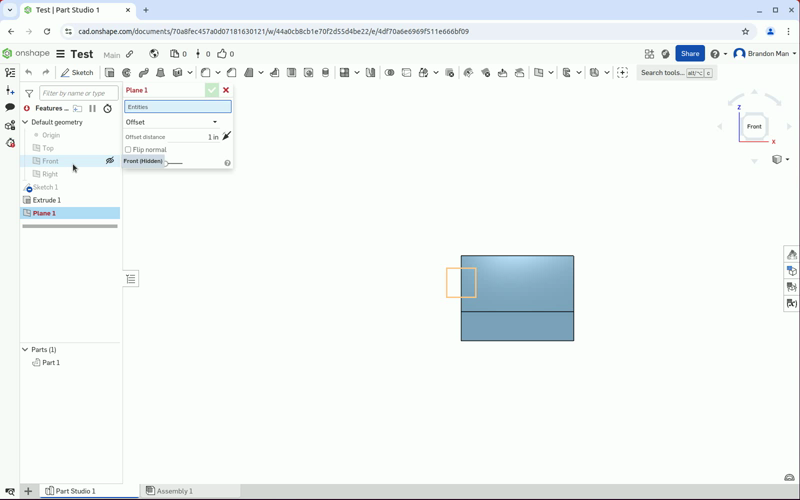
click(73, 163)
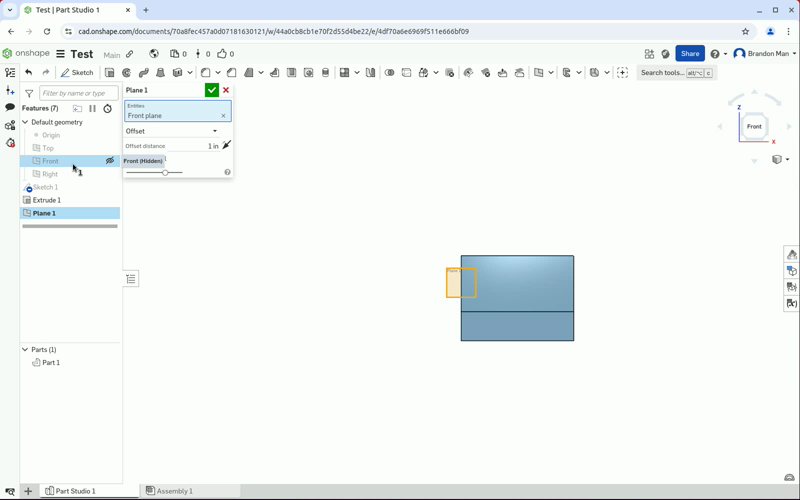
key(tab, 2)
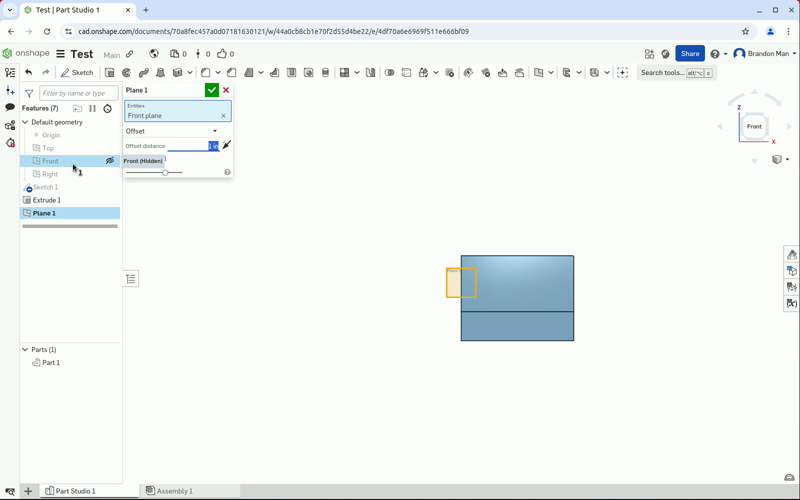
text(5.299)
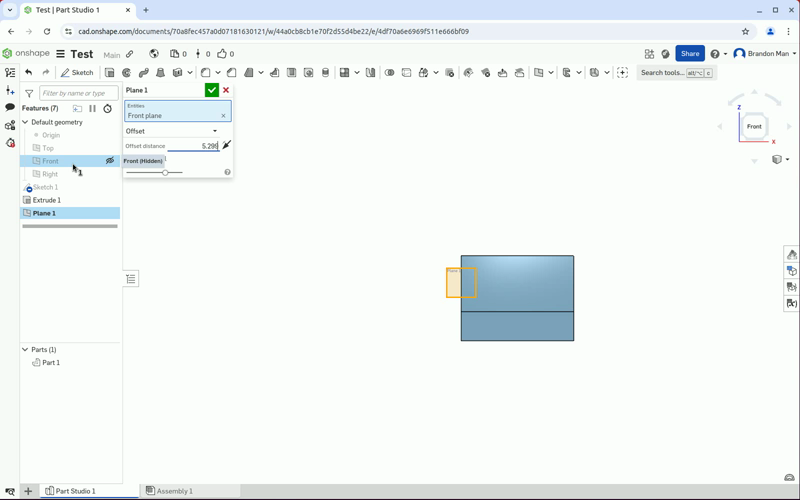
key(enter, 2)
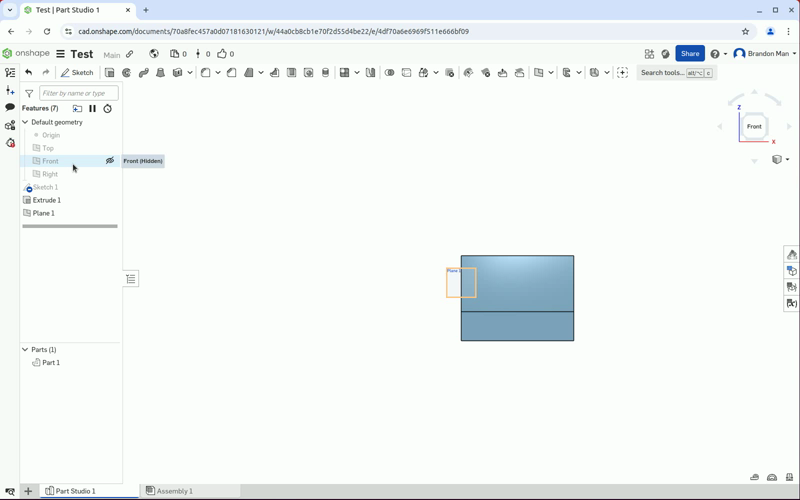
key(shift+s)
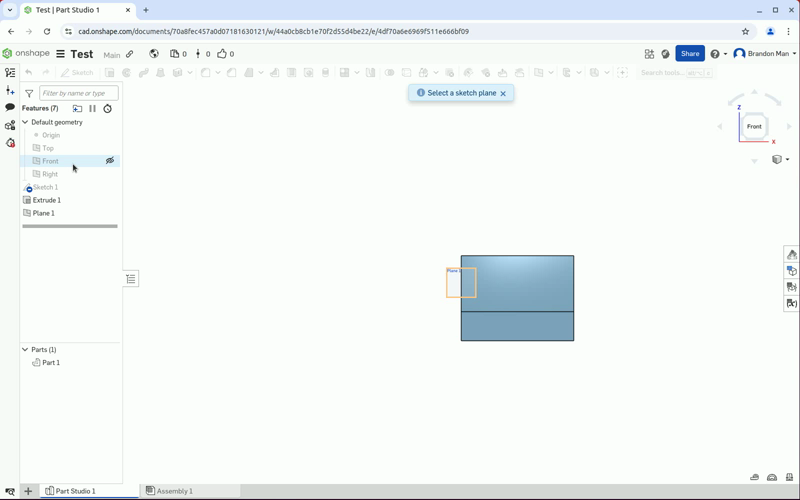
mouse_move(73, 215)
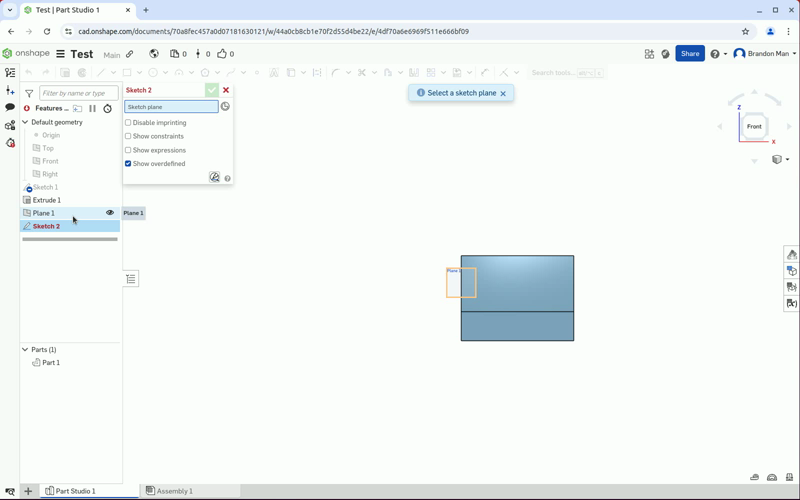
click(73, 215)
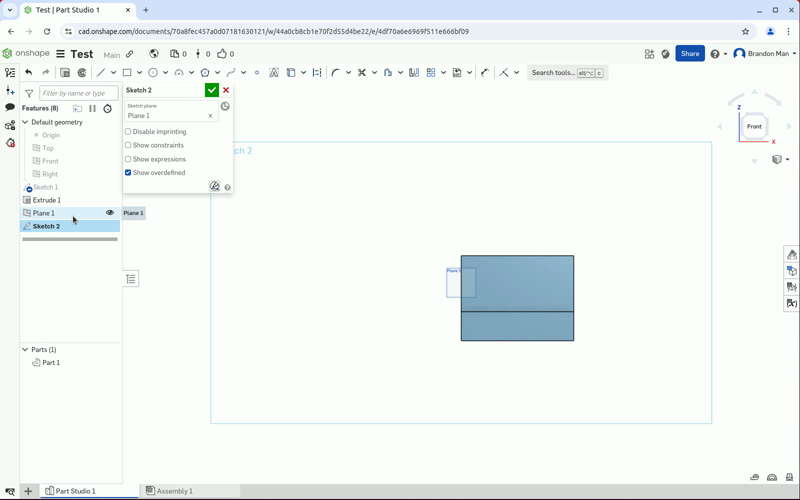
mouse_move(73, 352)
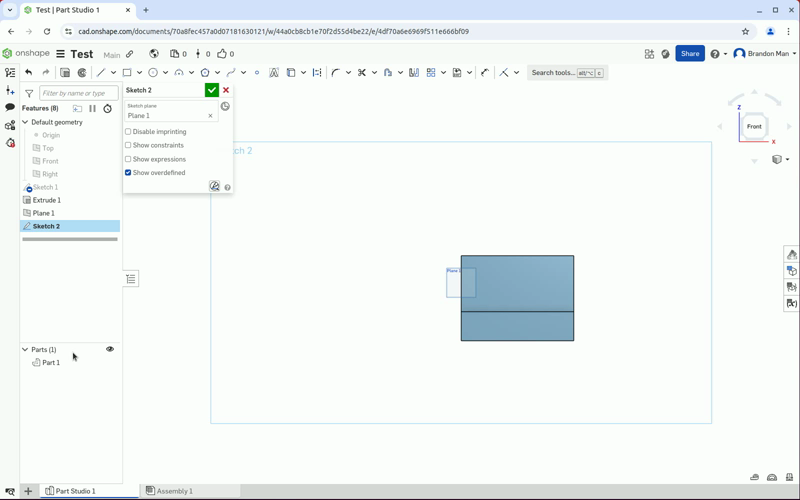
key(y)
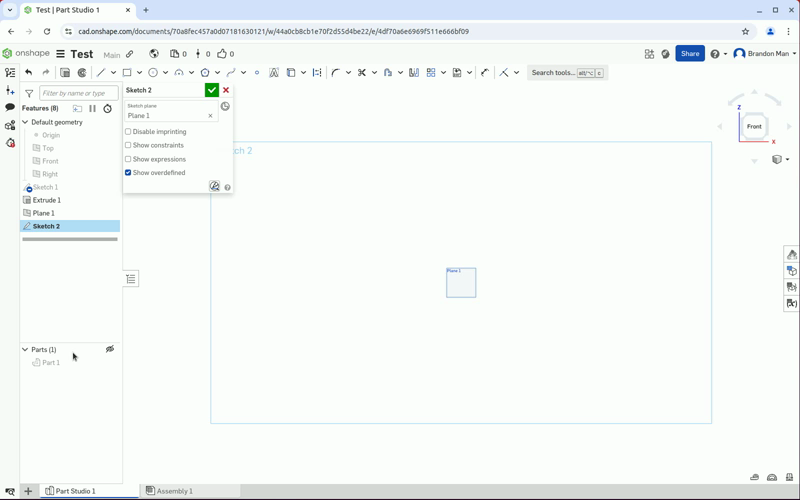
key(l)
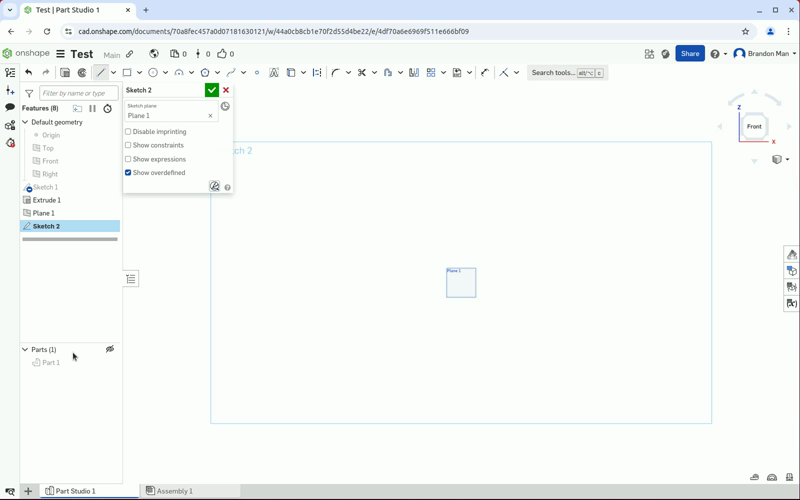
key_down(shift)
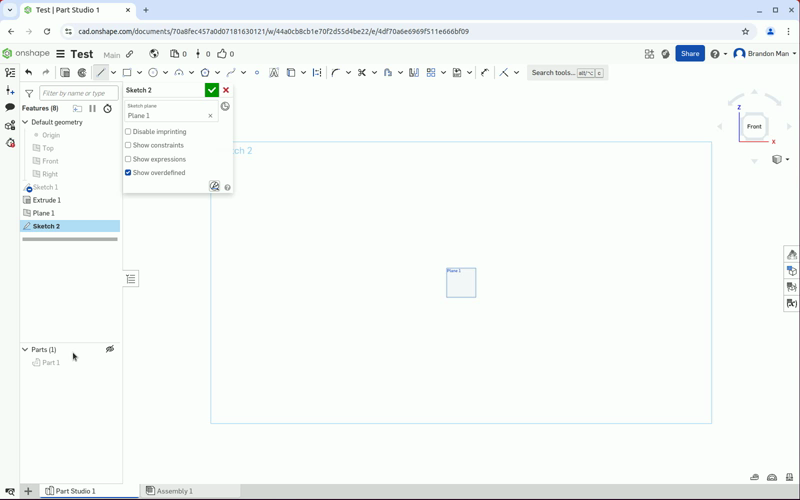
mouse_move(489, 298)
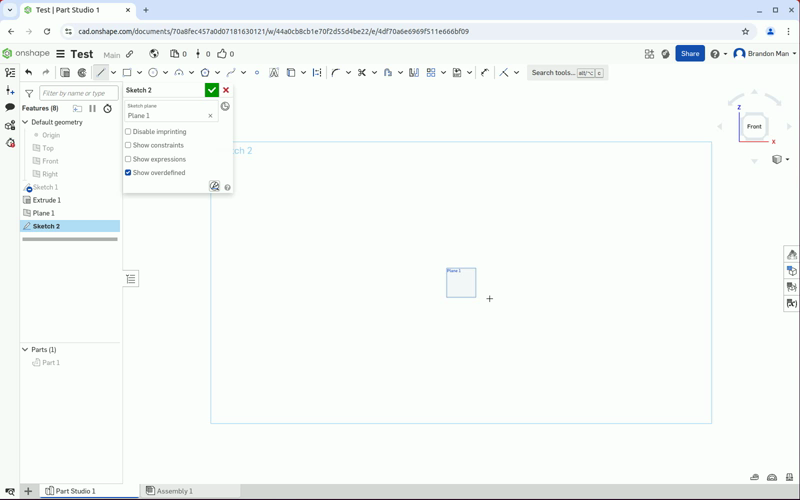
click(489, 298)
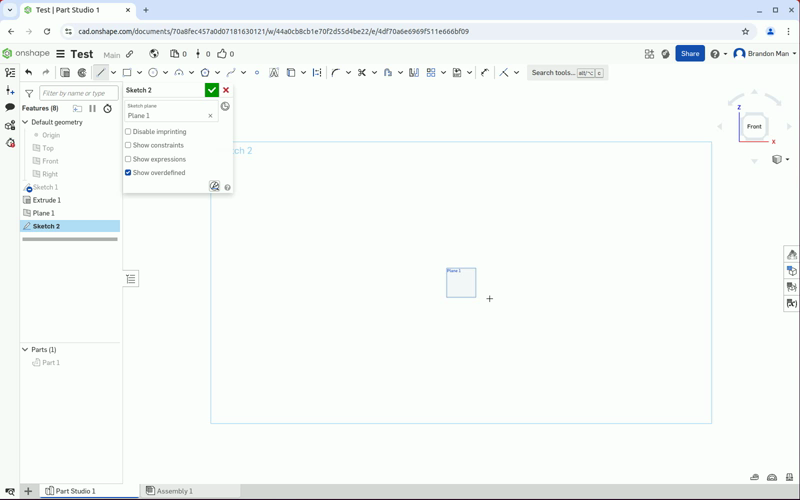
key_up(shift)
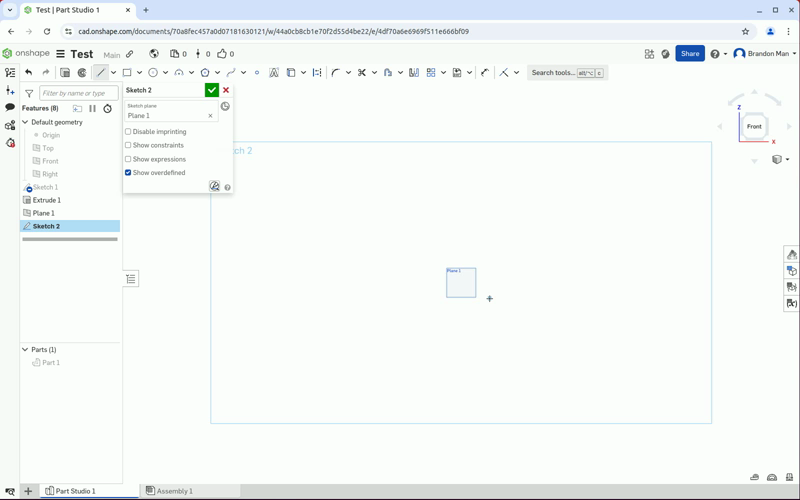
key_down(shift)
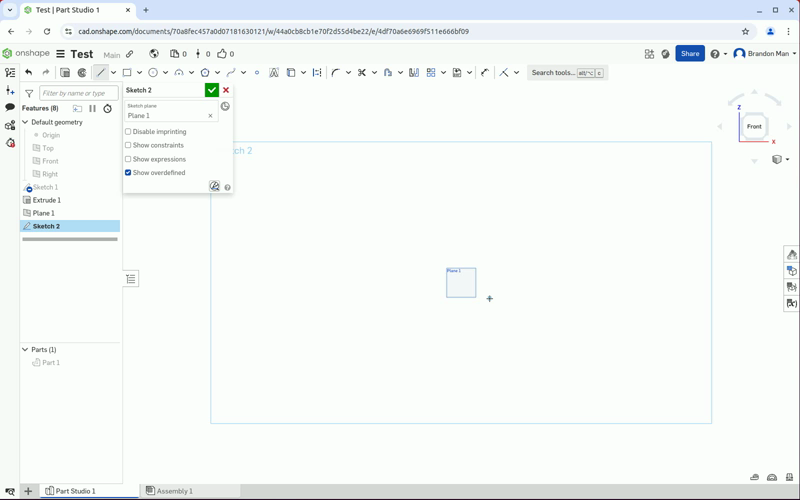
mouse_move(519, 298)
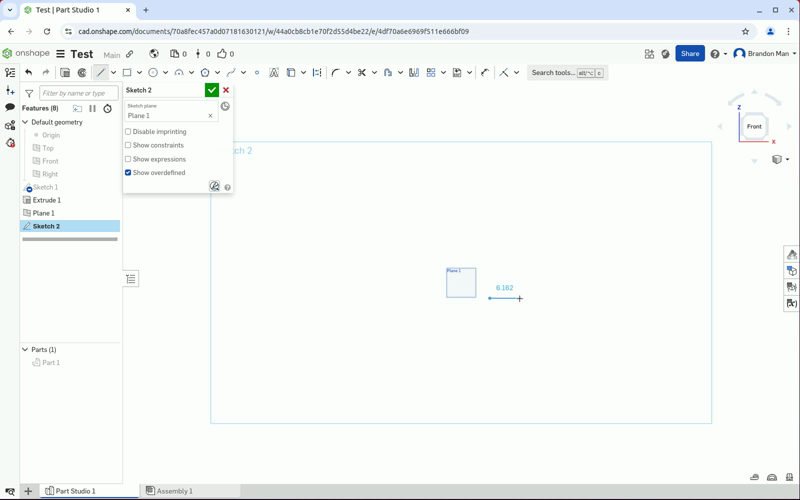
mouse_move(546, 298)
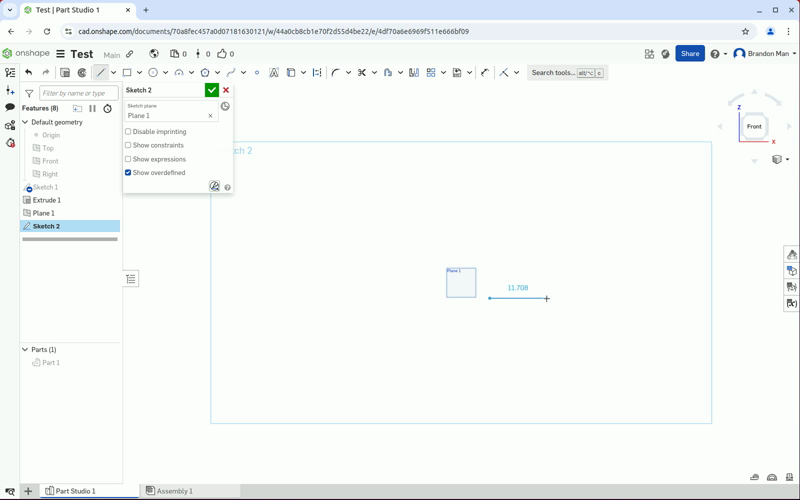
click(546, 298)
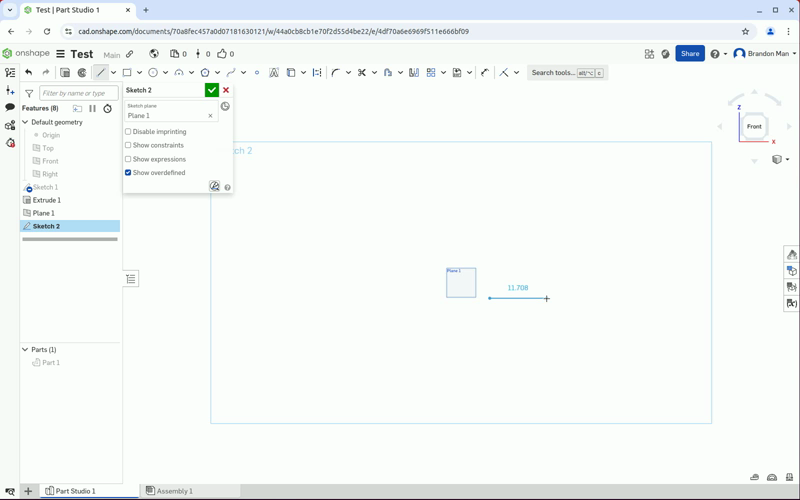
key_up(shift)
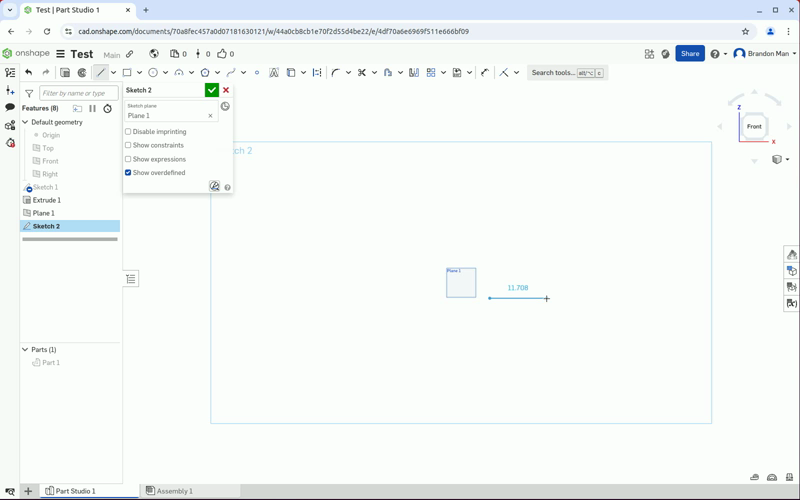
key_down(shift)
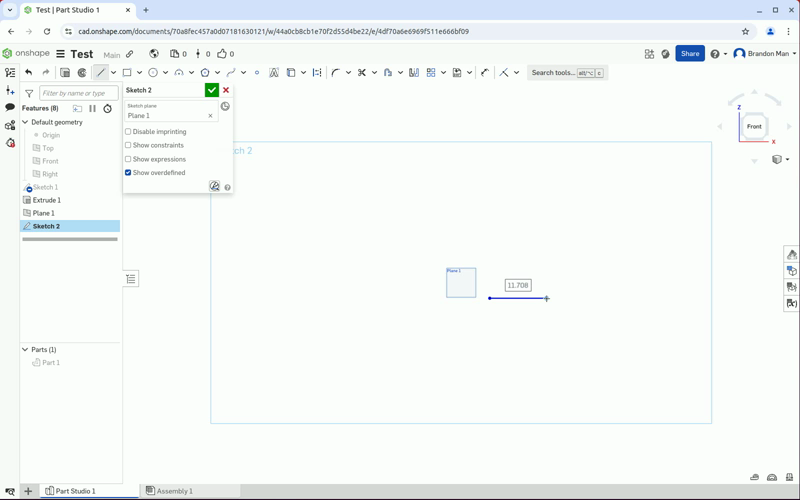
mouse_move(576, 298)
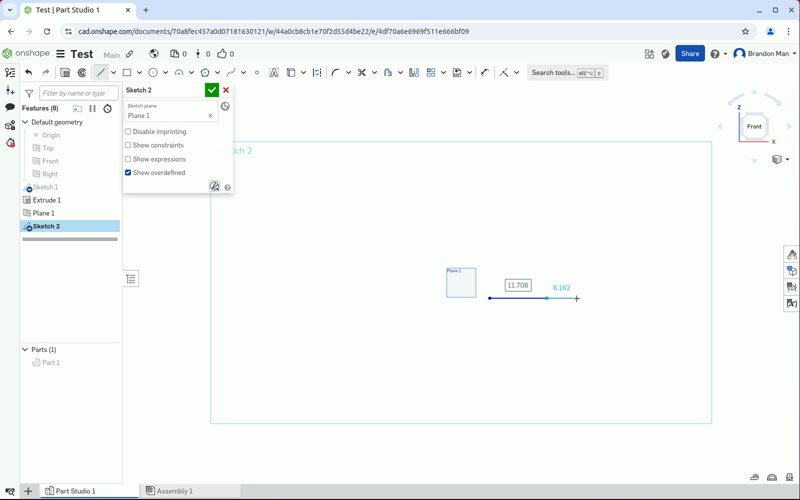
mouse_move(546, 255)
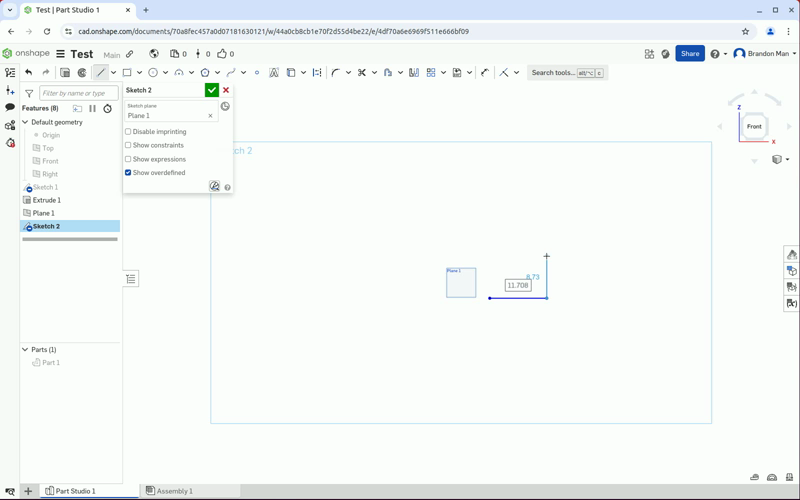
click(546, 255)
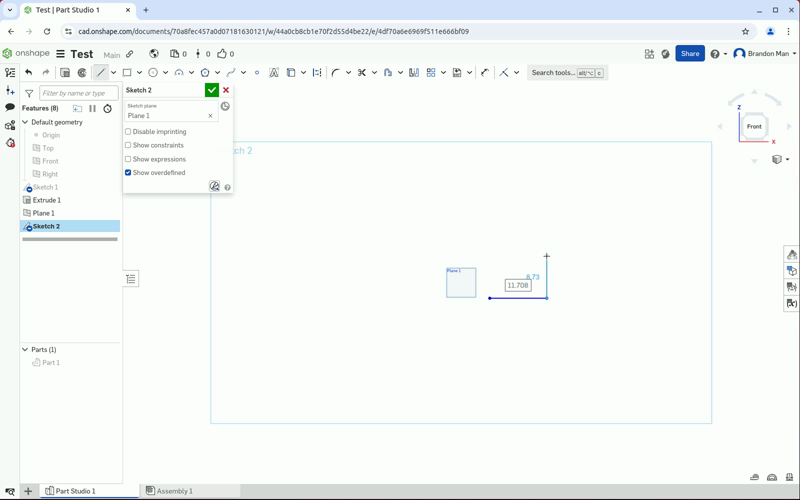
key_up(shift)
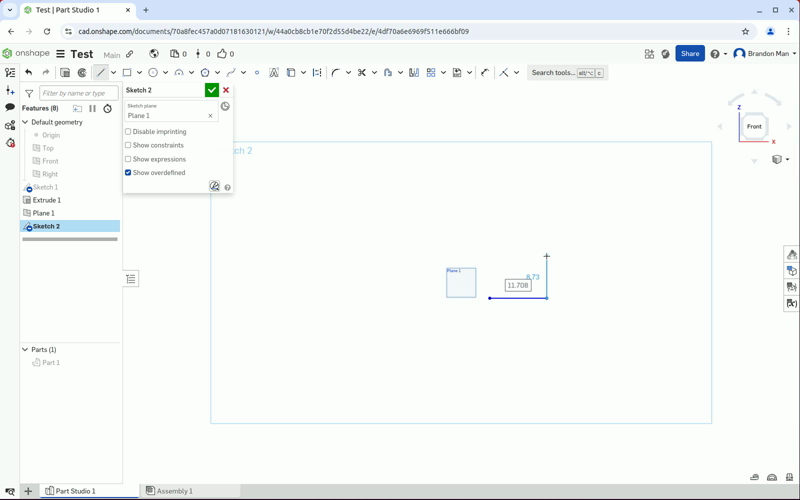
key_down(shift)
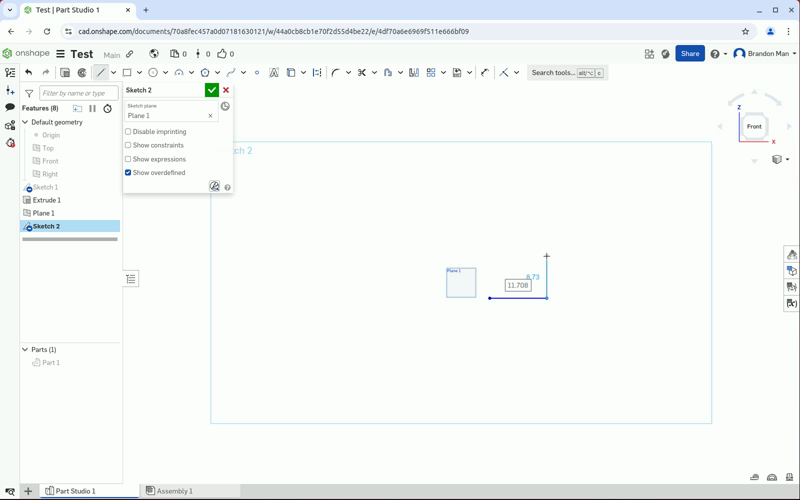
mouse_move(576, 255)
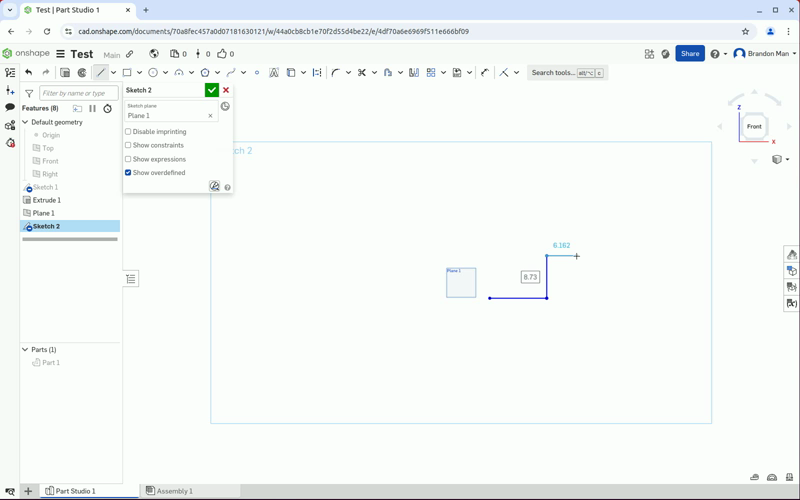
mouse_move(489, 255)
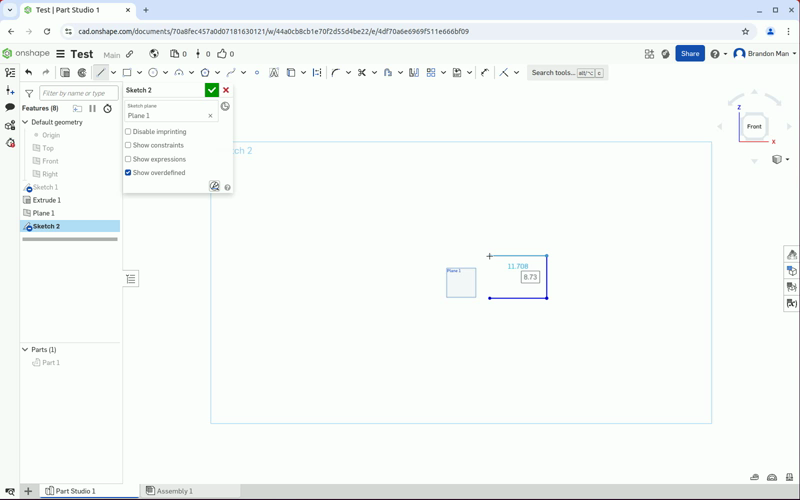
click(489, 255)
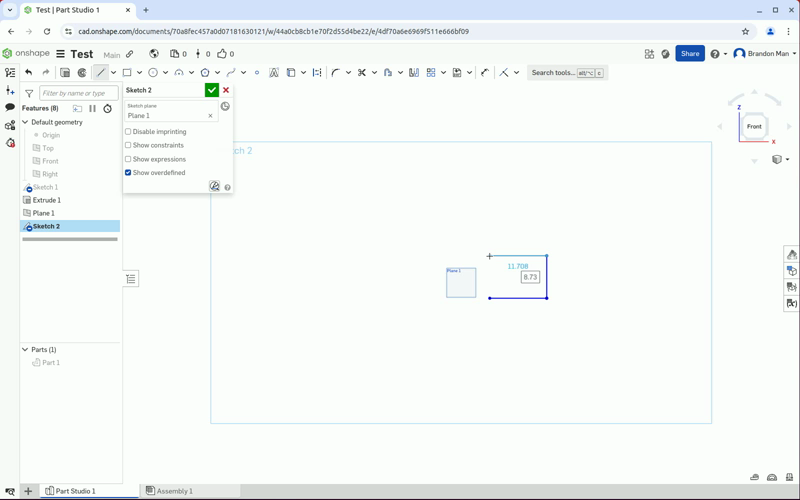
key_up(shift)
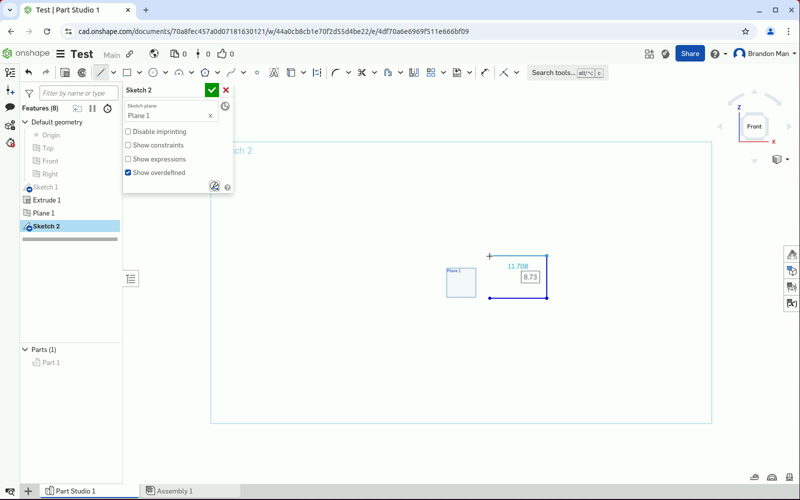
mouse_move(519, 255)
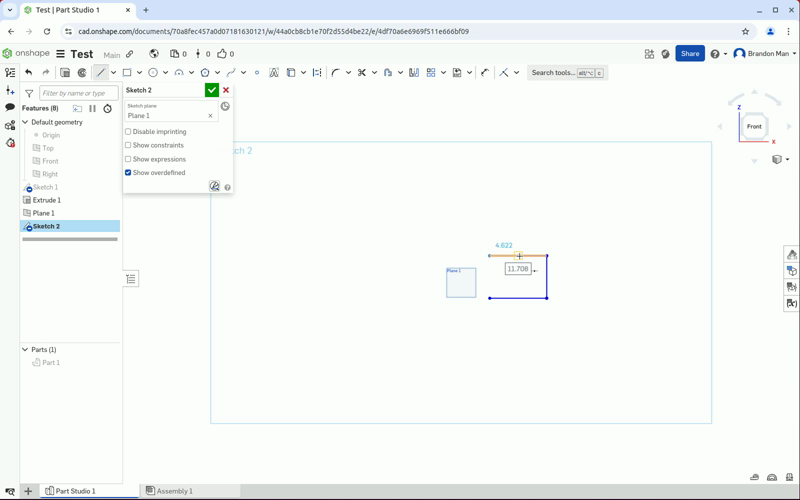
key_down(shift)
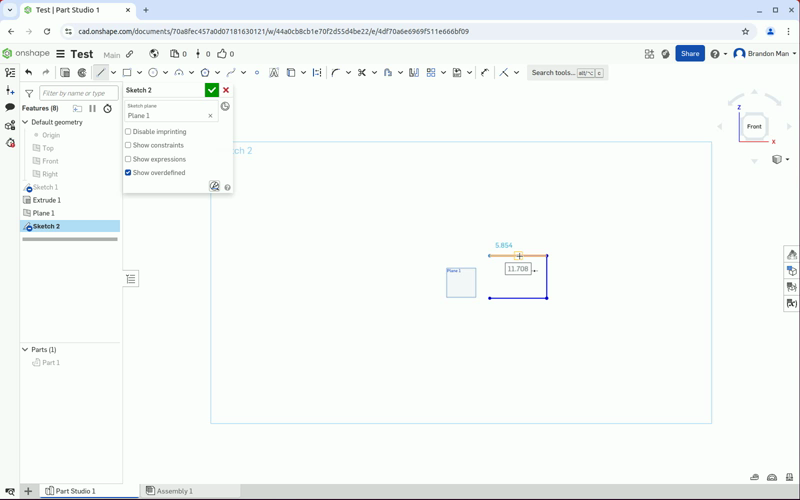
mouse_move(489, 298)
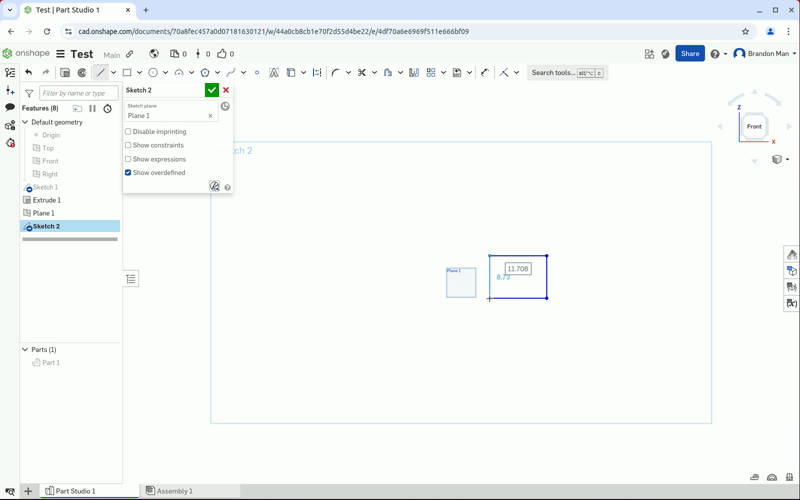
key_up(shift)
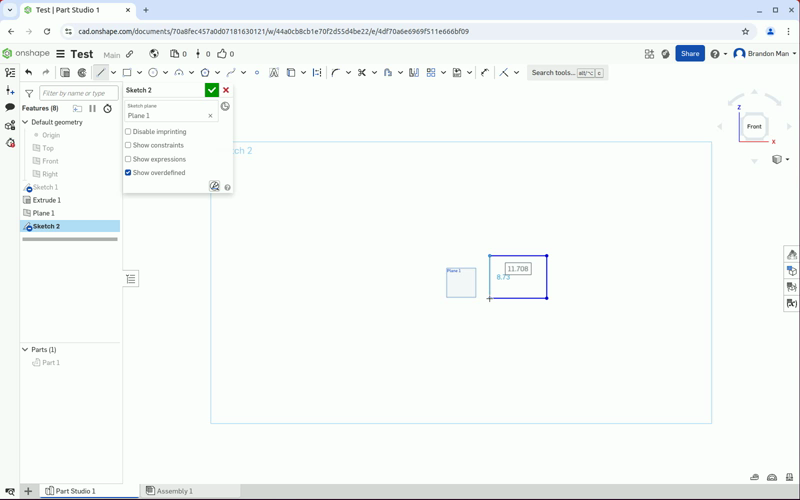
click(489, 298)
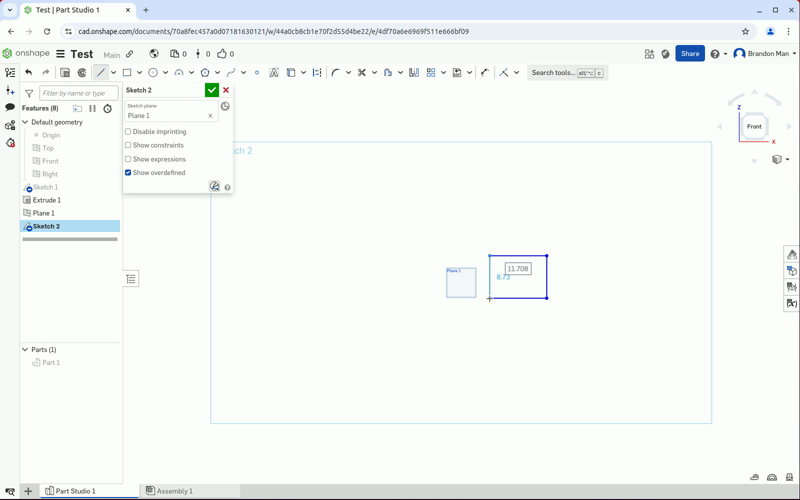
key(esc)
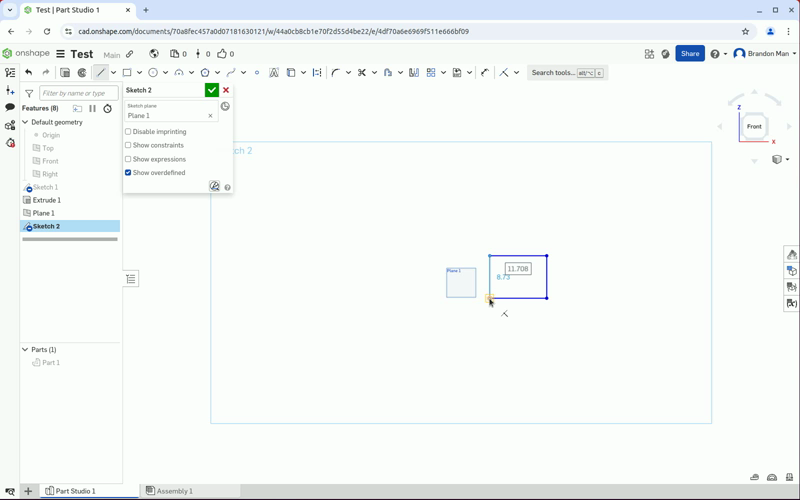
mouse_move(503, 281)
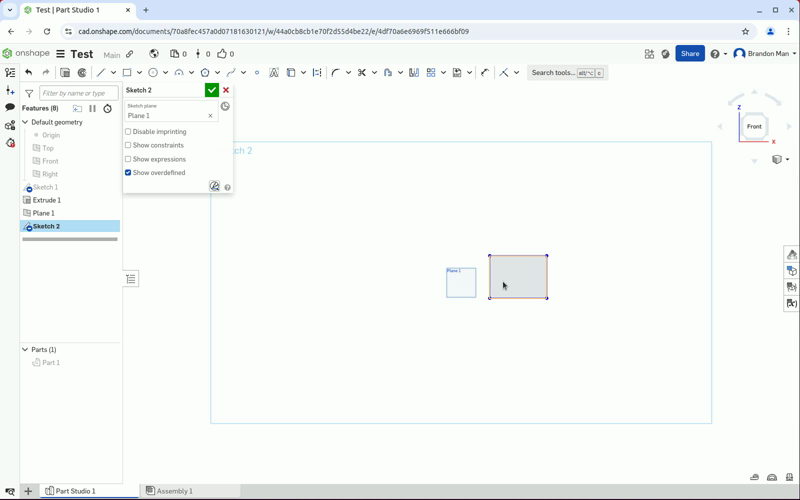
click(503, 281)
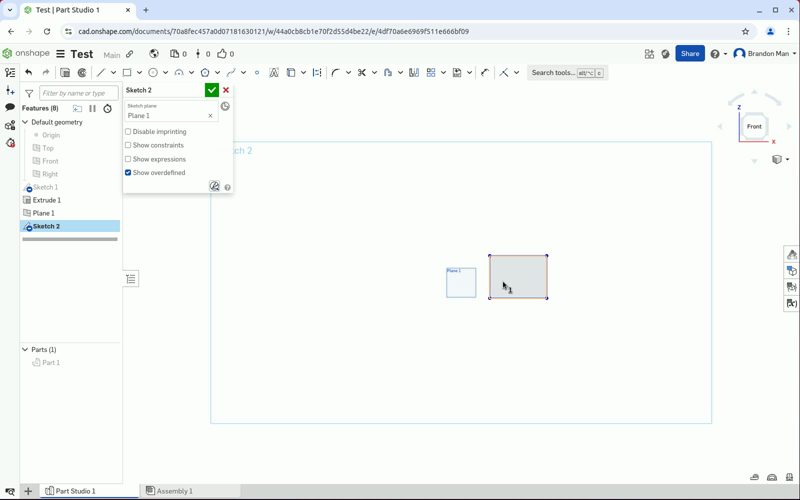
mouse_move(73, 352)
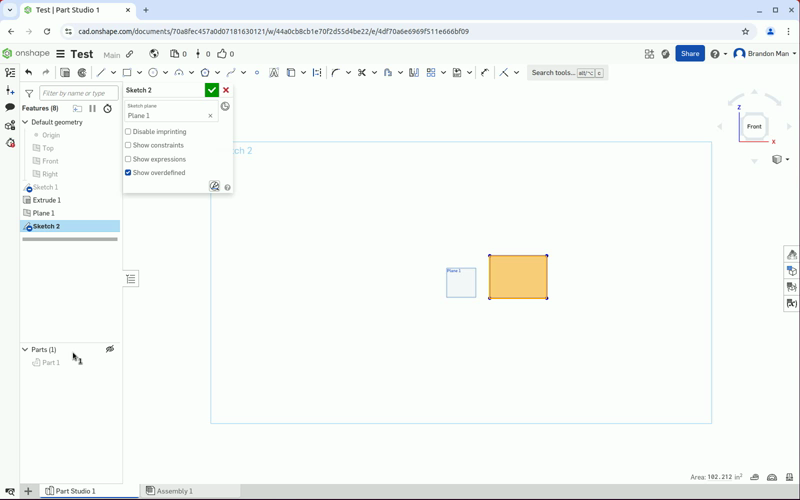
key(shift+y)
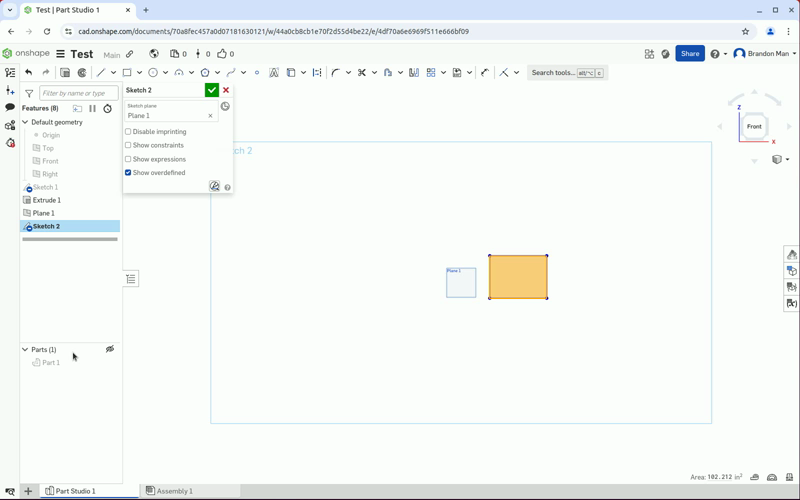
key(shift+e)
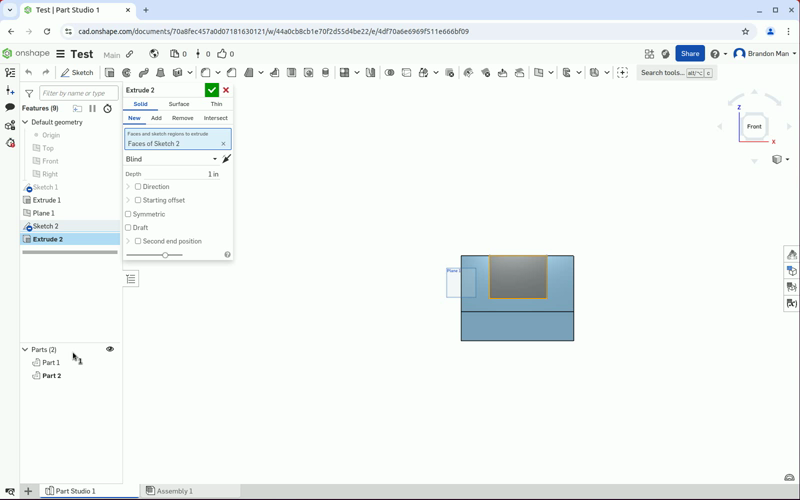
mouse_move(143, 106)
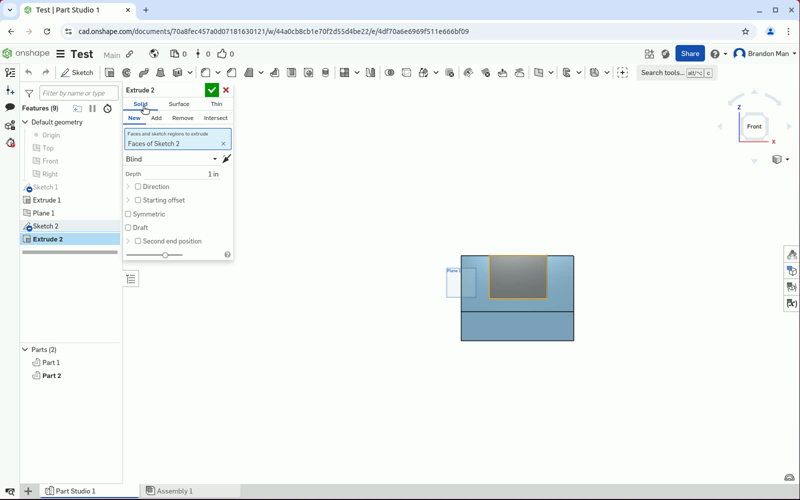
click(143, 106)
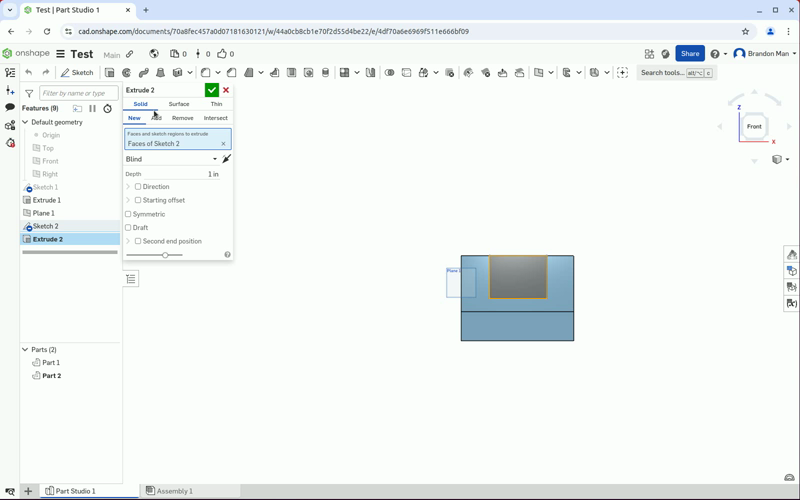
mouse_move(186, 120)
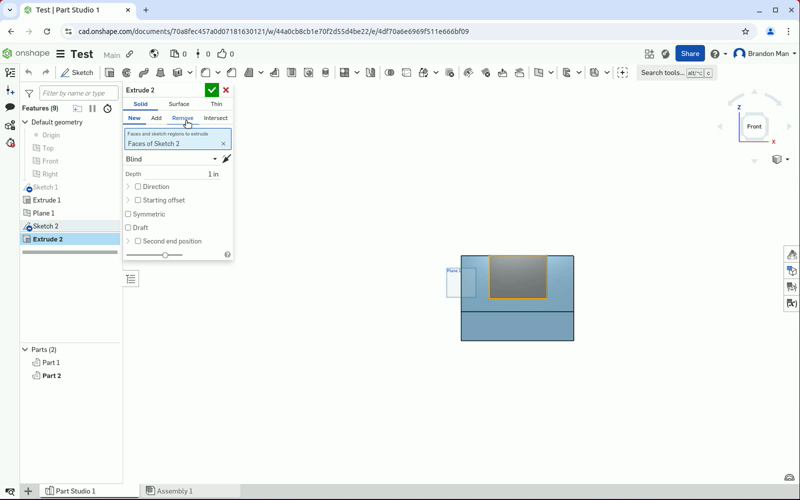
click(186, 120)
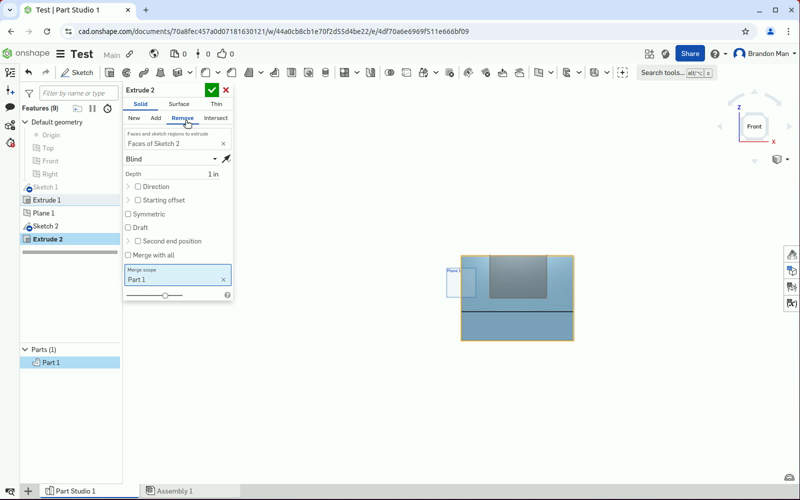
key(tab, 4)
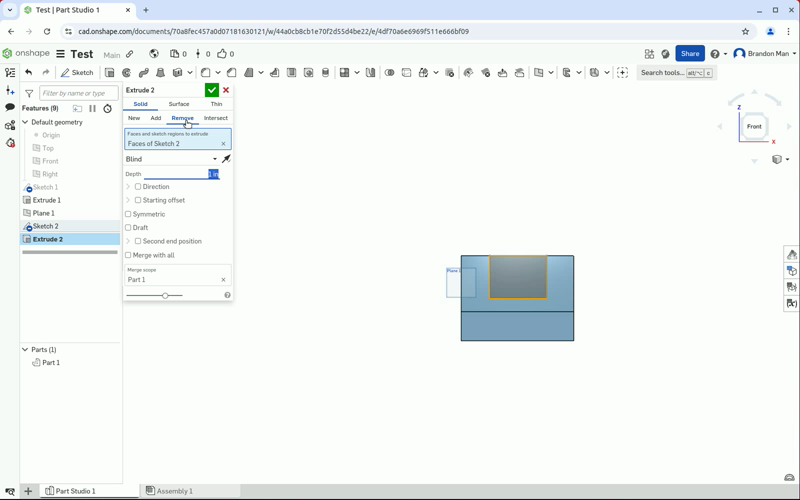
text(4.333)
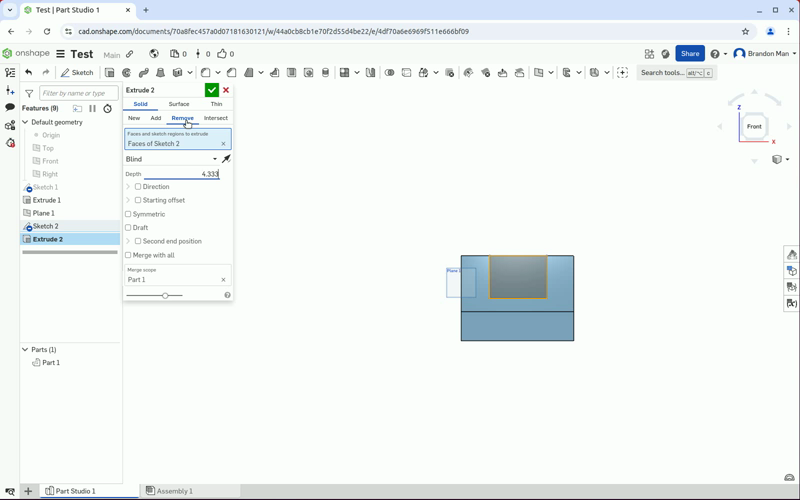
key(tab, 6)
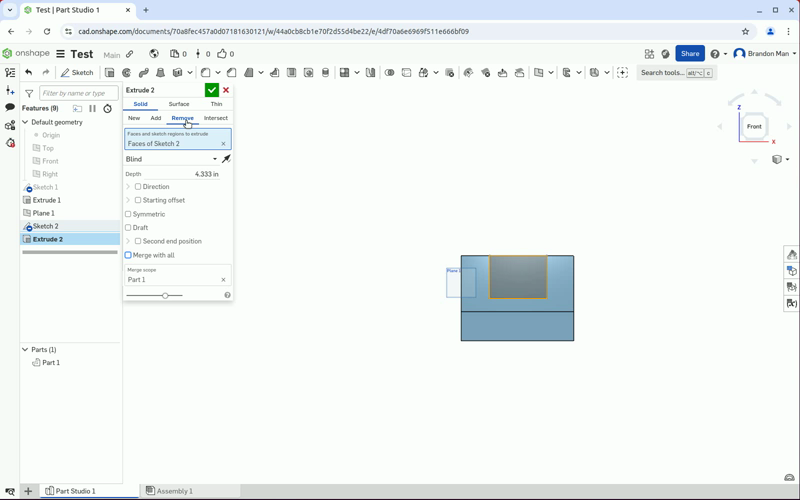
key(space)
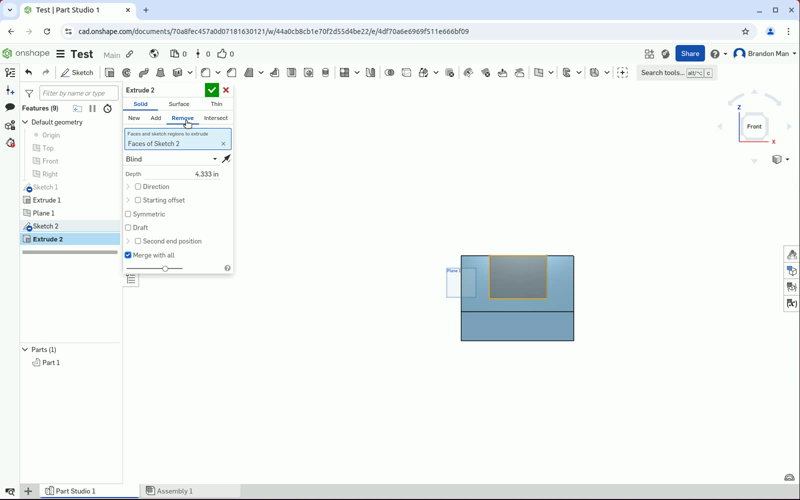
key(enter)
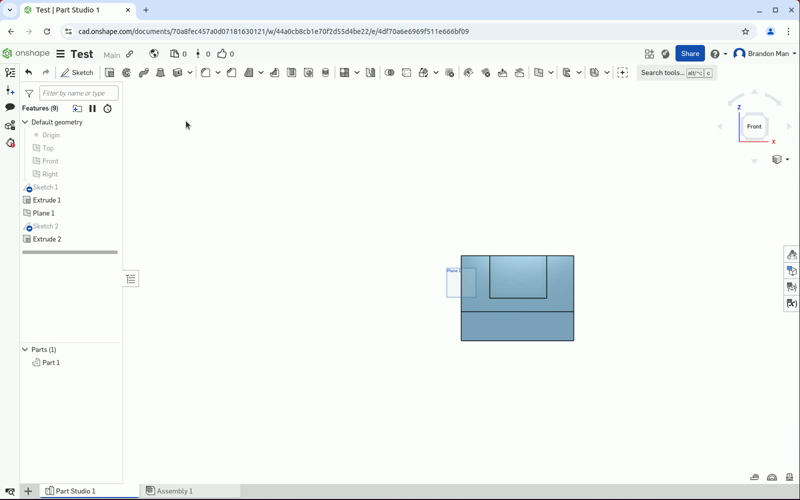
key(shift+h)
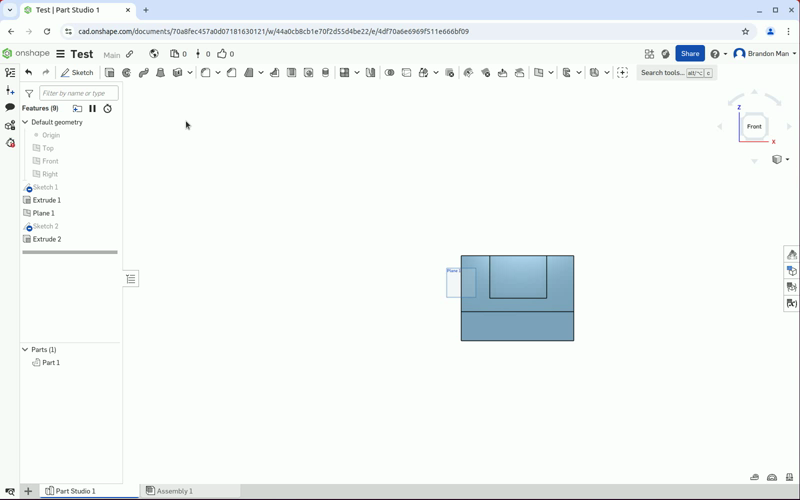
key(shift+h)
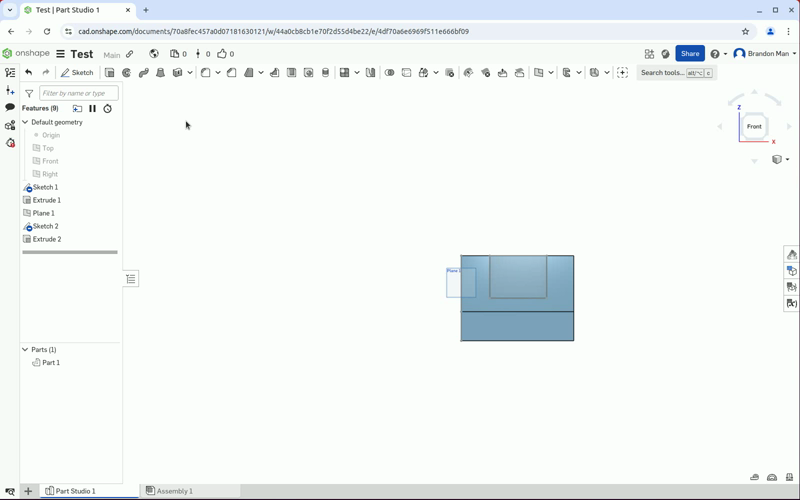
key(shift+7)
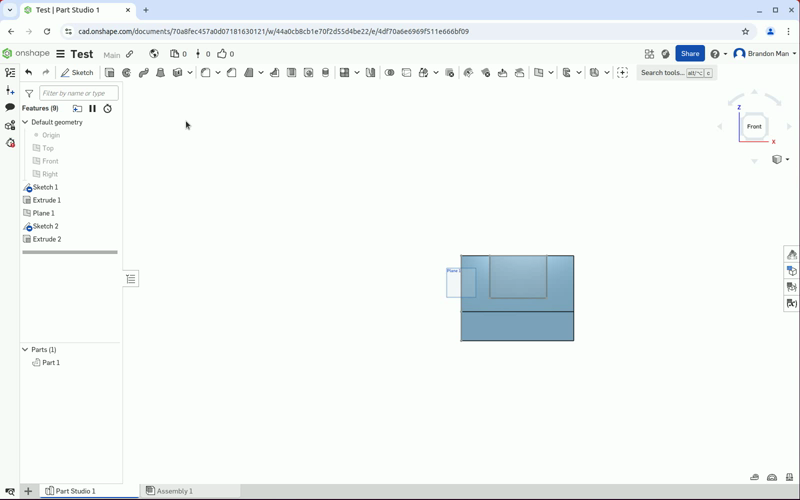
key(left, 2)
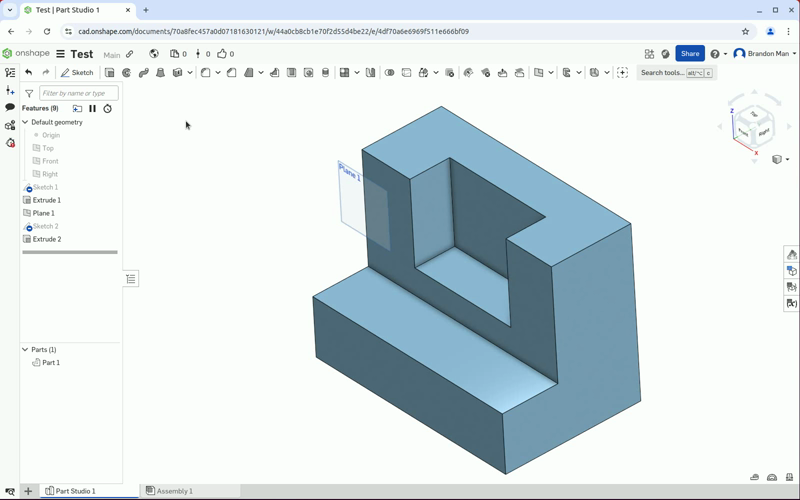
key(down, 2)
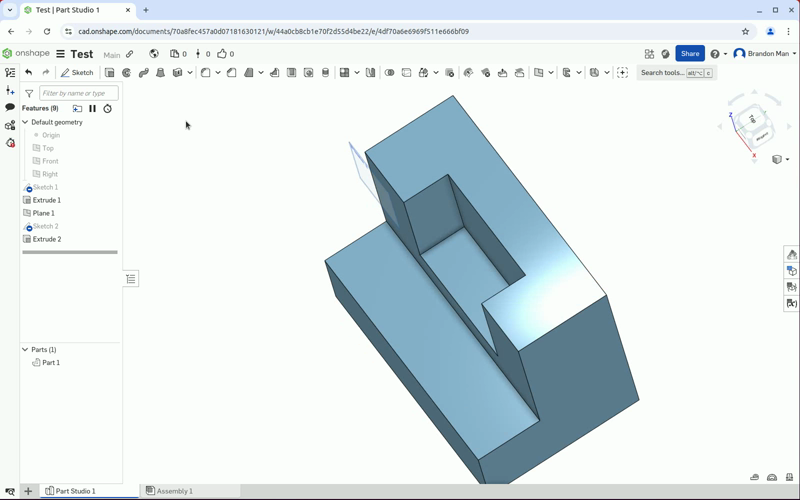
key(up, 2)
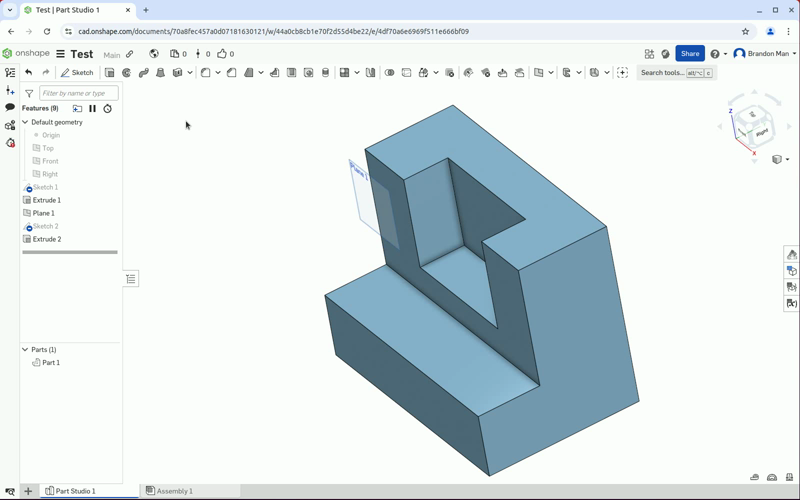
key(right, 2)
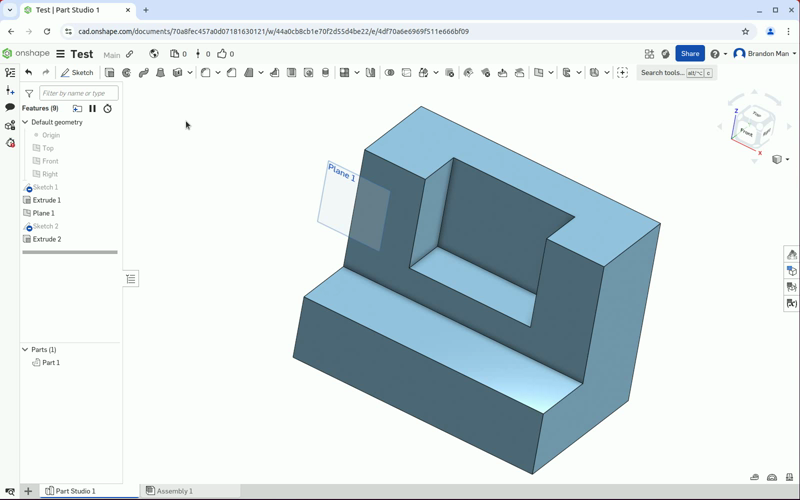
mouse_move(73, 189)
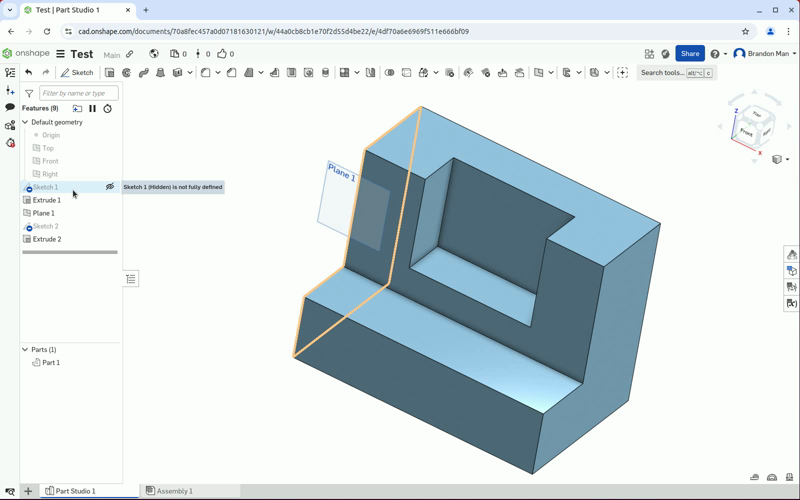
click(73, 189)